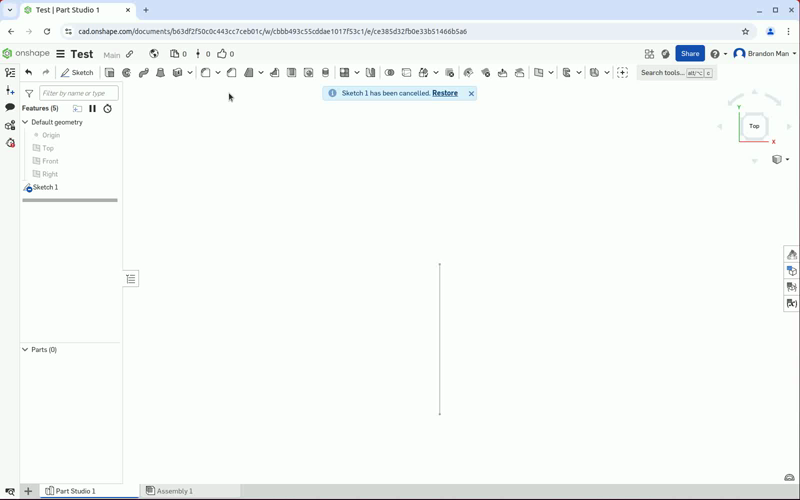
key(shift+h)
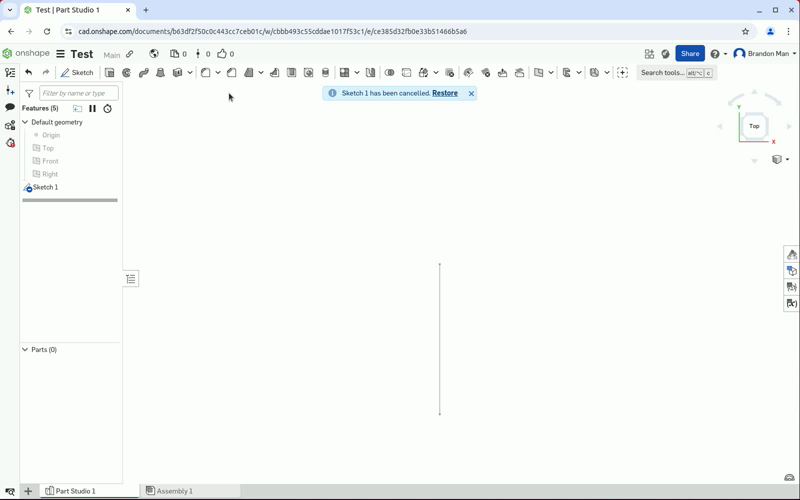
key(shift+s)
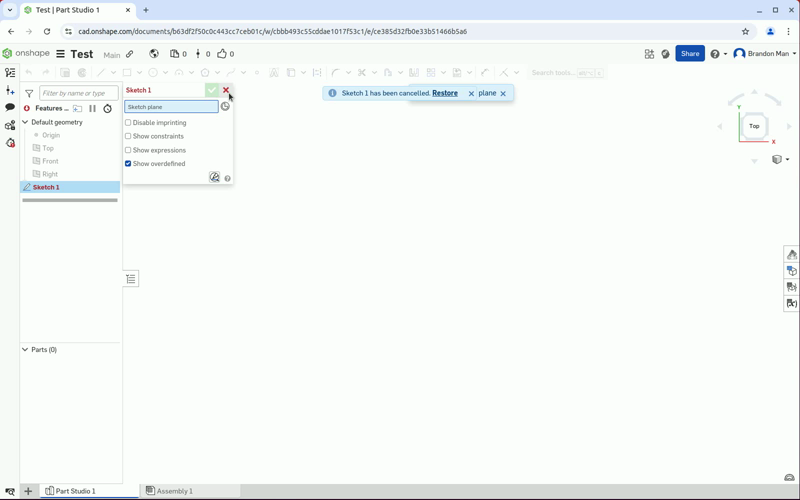
mouse_move(73, 150)
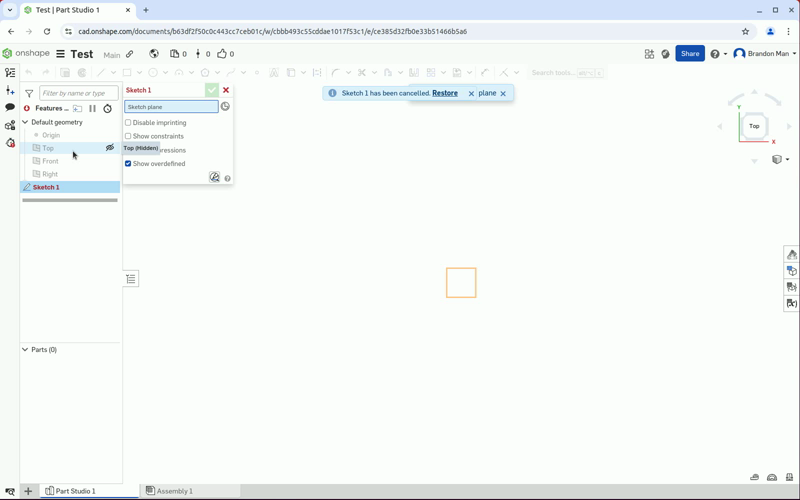
click(73, 150)
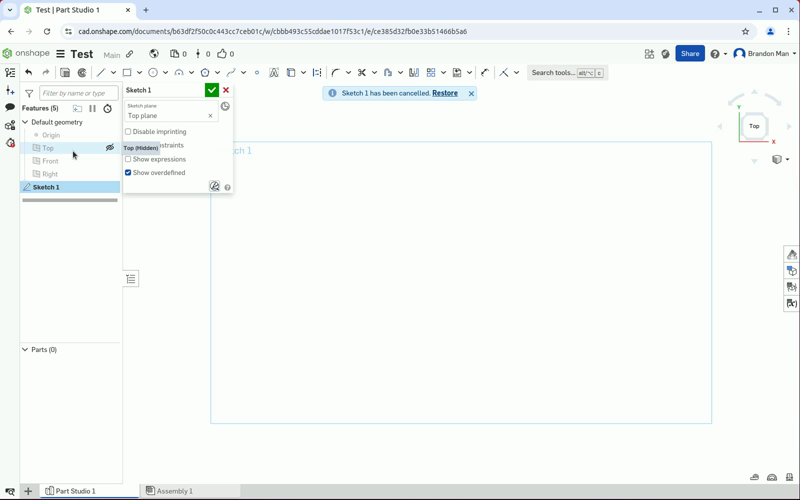
mouse_move(73, 352)
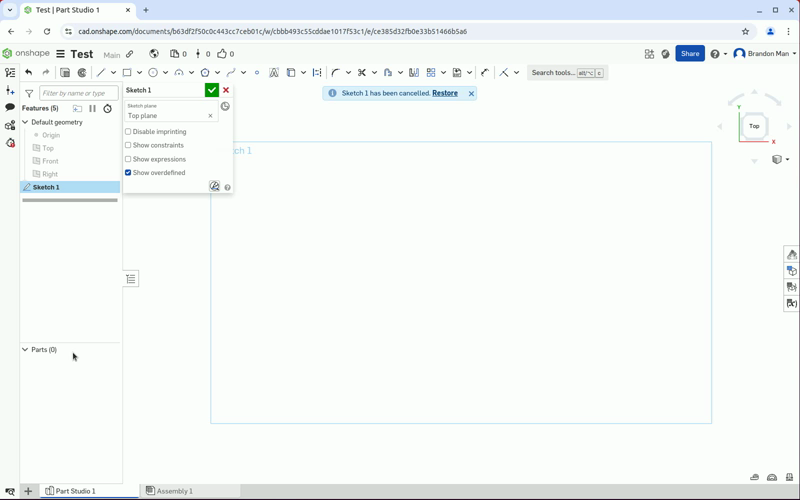
key(y)
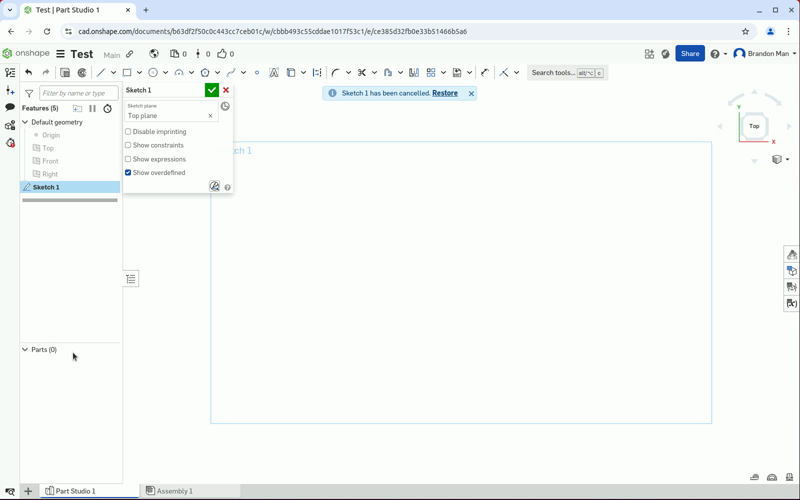
key(l)
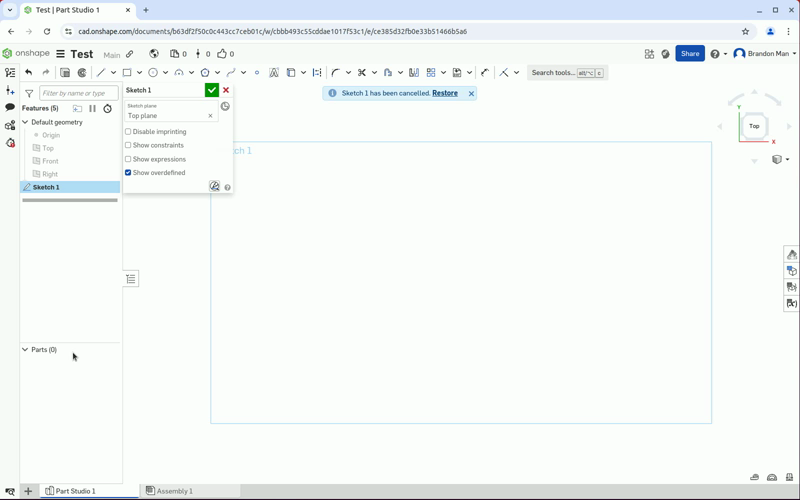
key_down(shift)
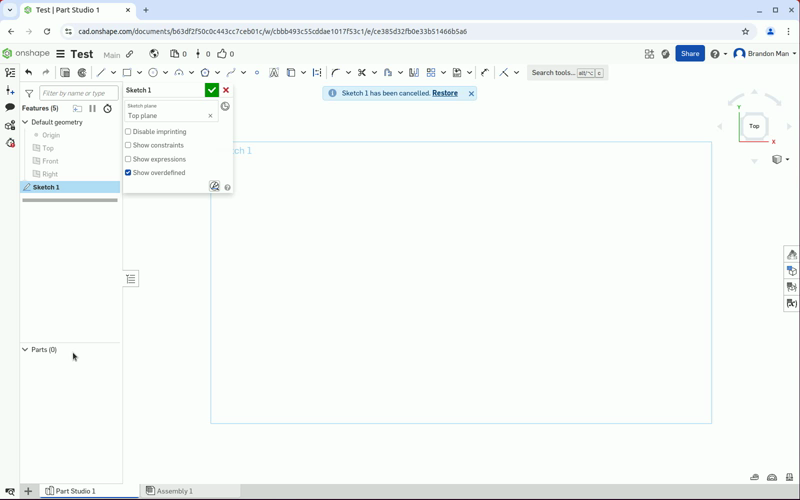
mouse_move(386, 367)
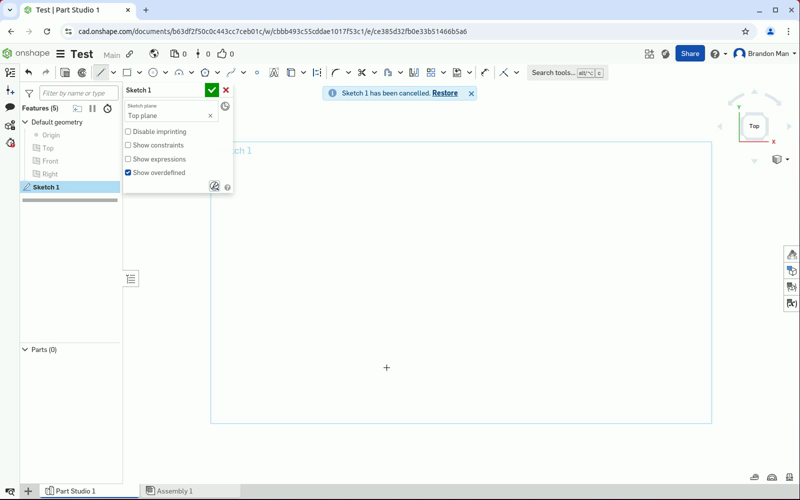
click(386, 367)
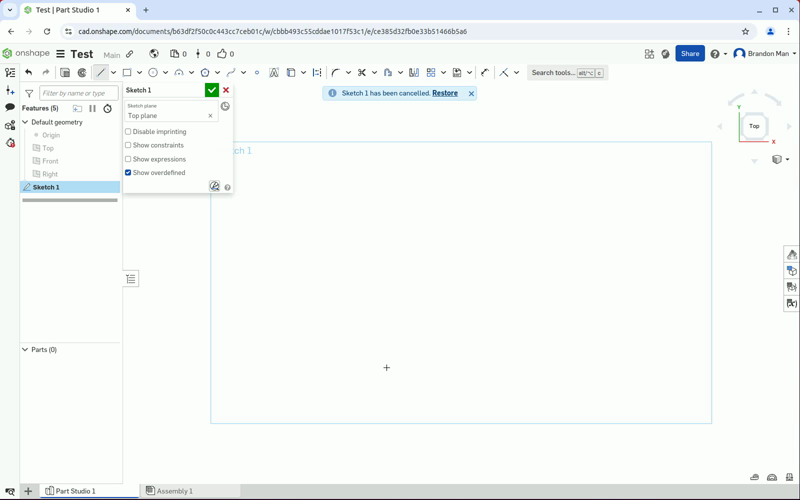
key_up(shift)
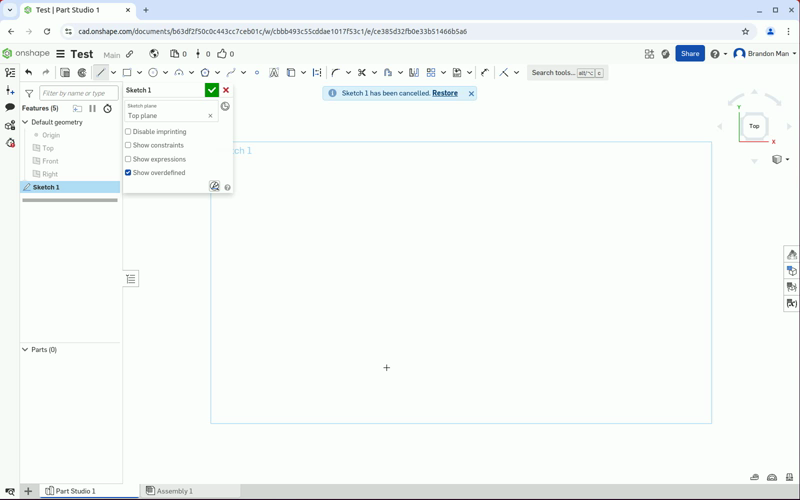
key_down(shift)
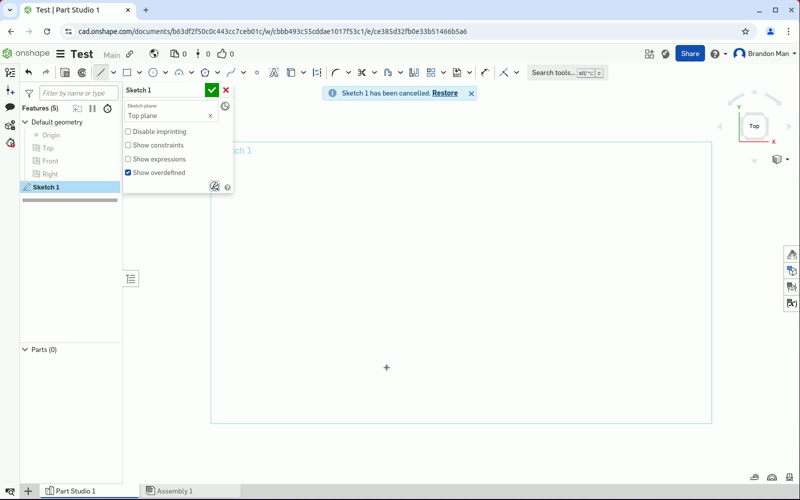
mouse_move(460, 367)
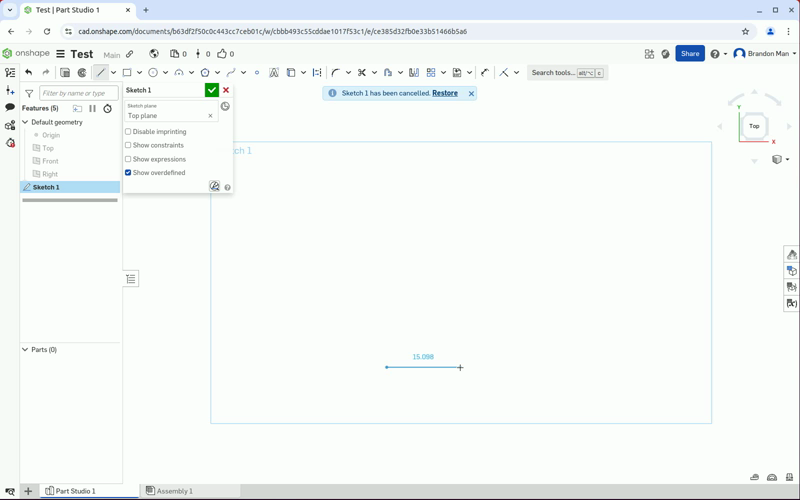
click(460, 367)
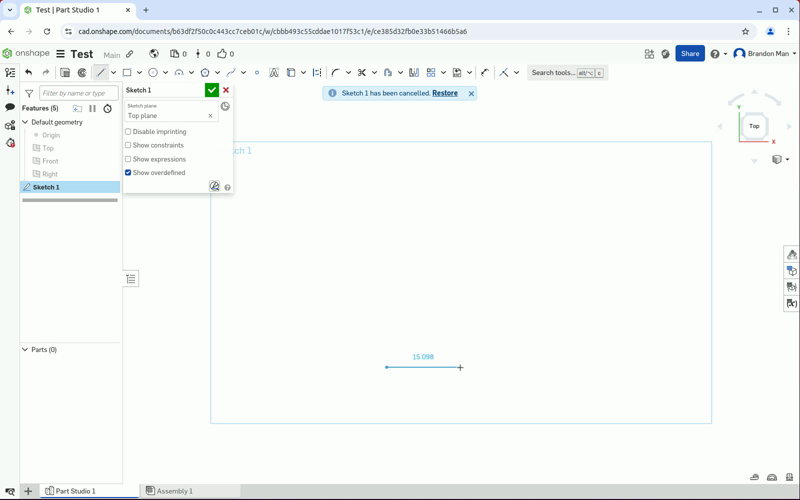
key_up(shift)
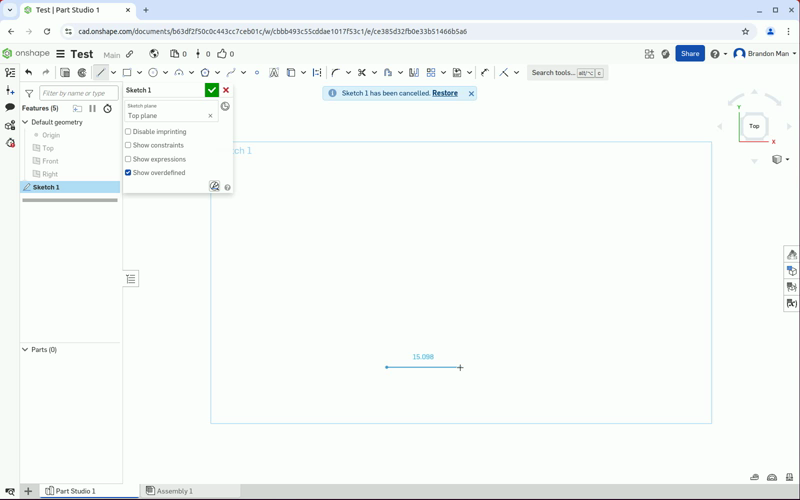
key_down(shift)
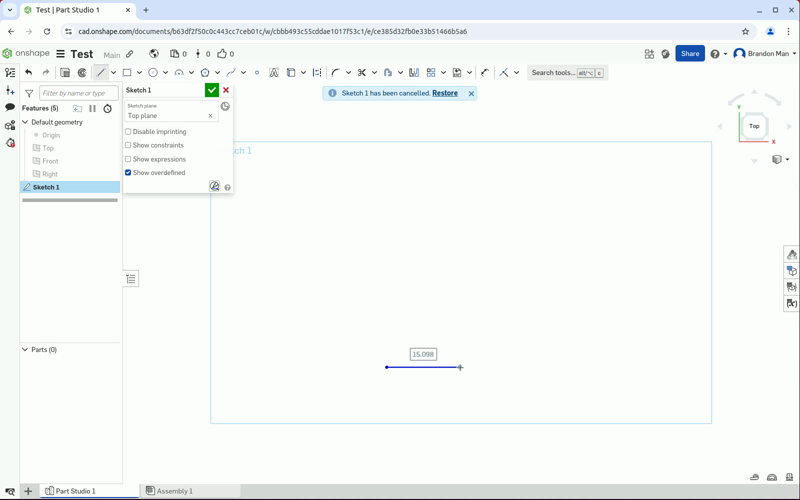
mouse_move(460, 282)
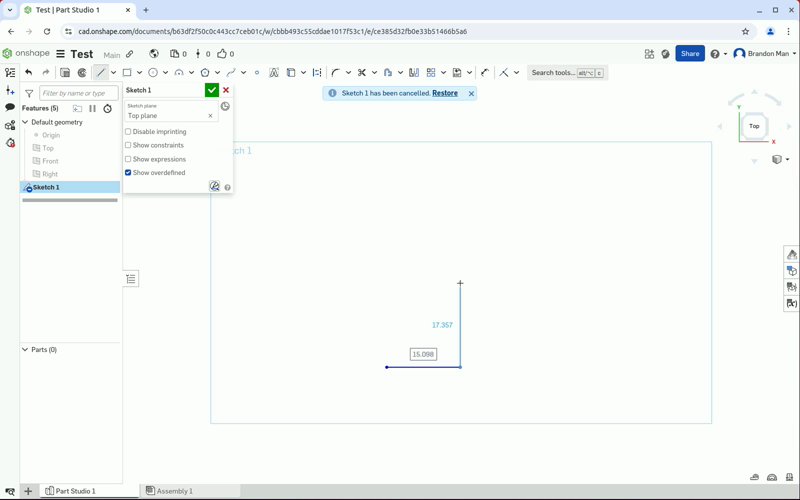
click(460, 282)
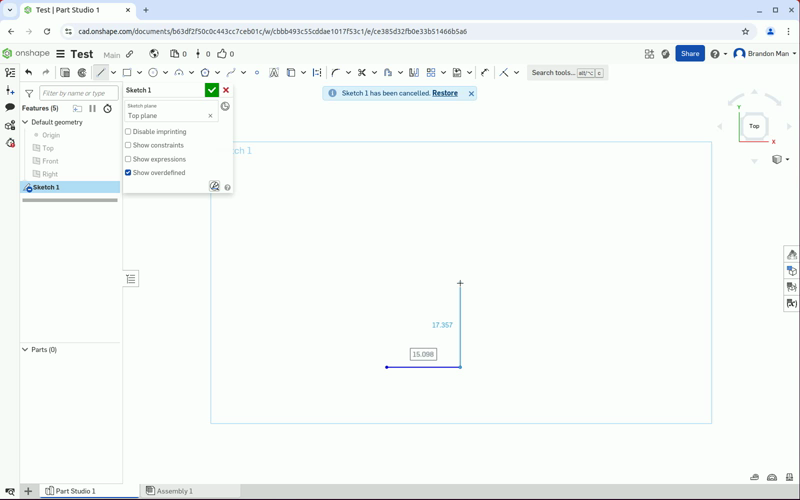
key_up(shift)
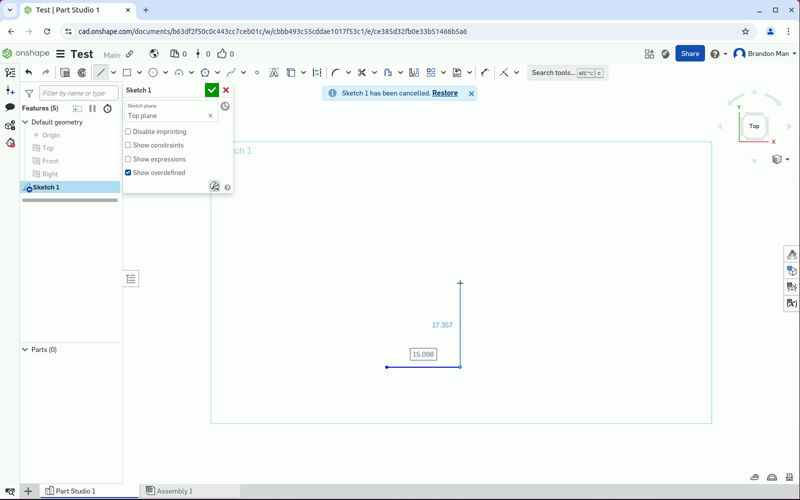
key_down(shift)
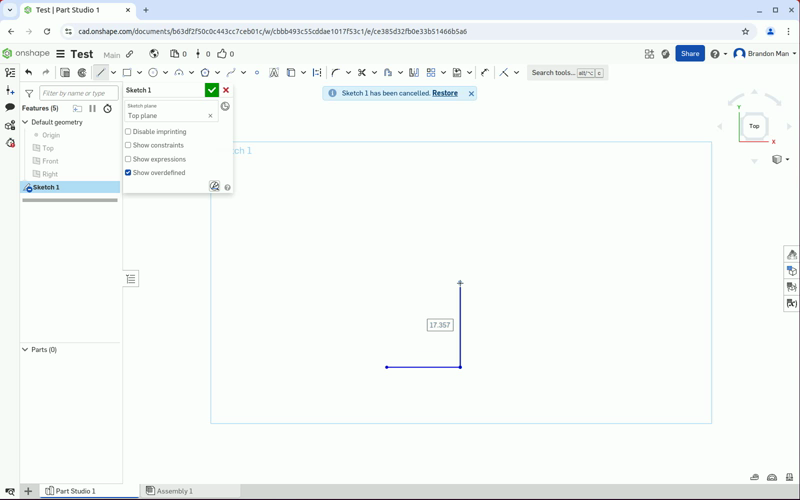
mouse_move(386, 282)
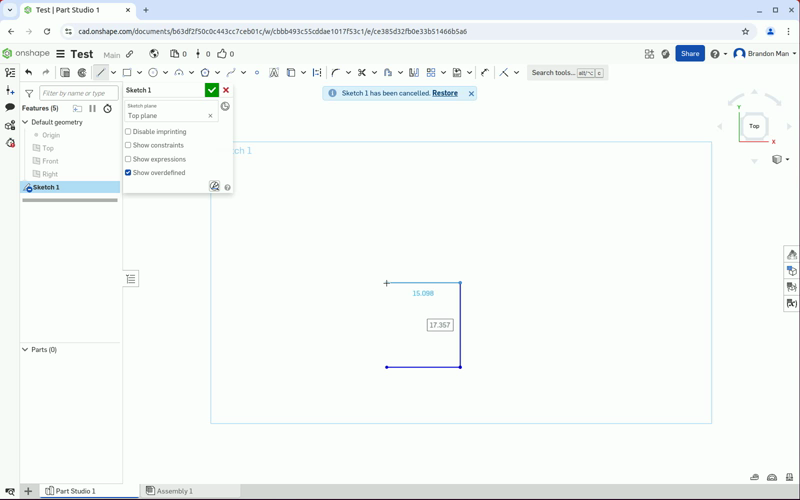
click(386, 282)
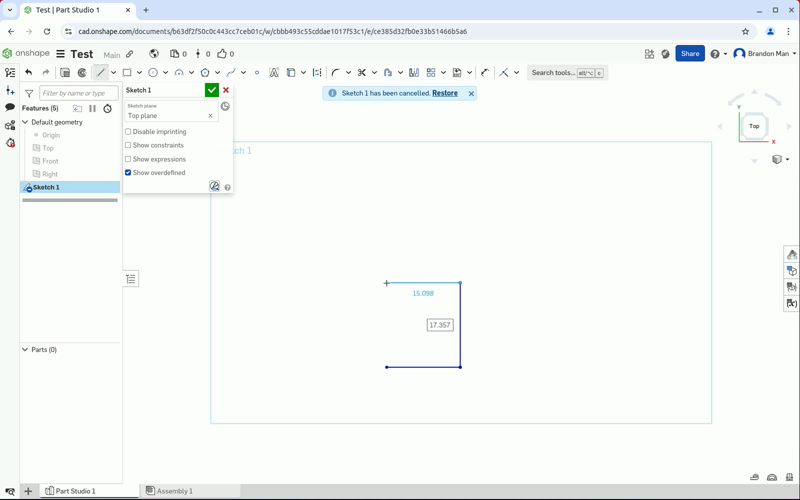
key_up(shift)
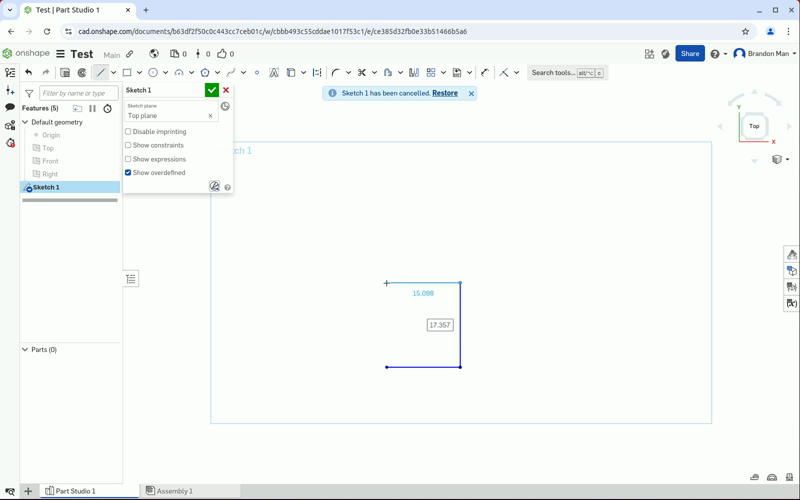
key_down(shift)
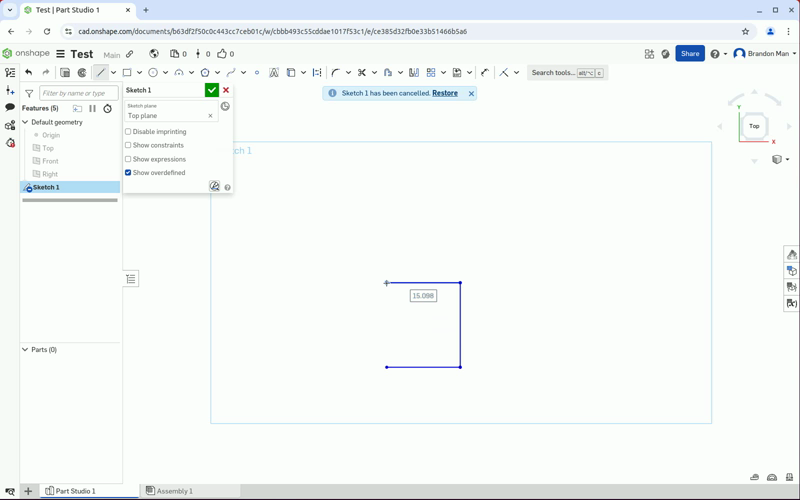
mouse_move(386, 367)
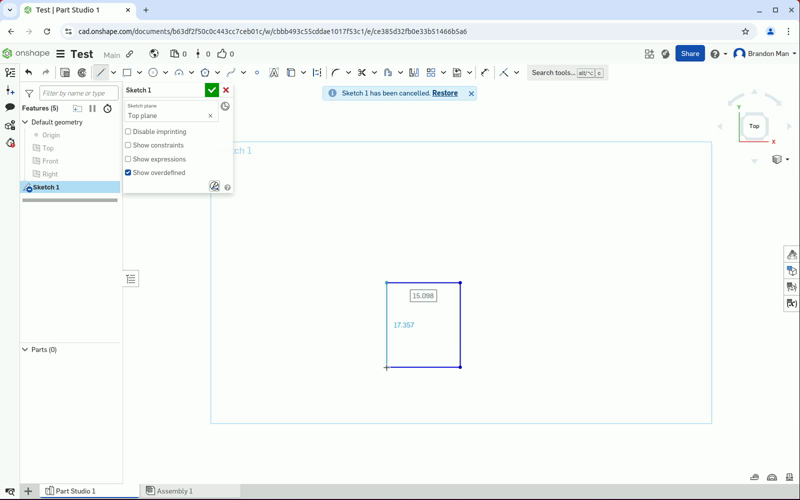
key_up(shift)
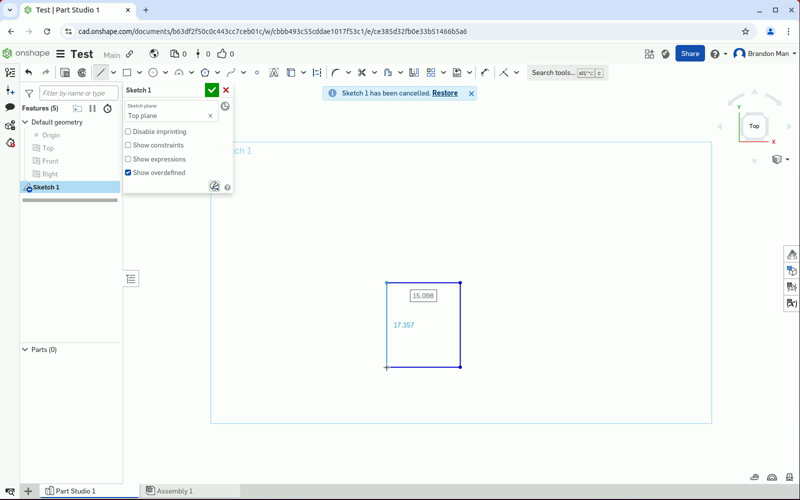
click(386, 367)
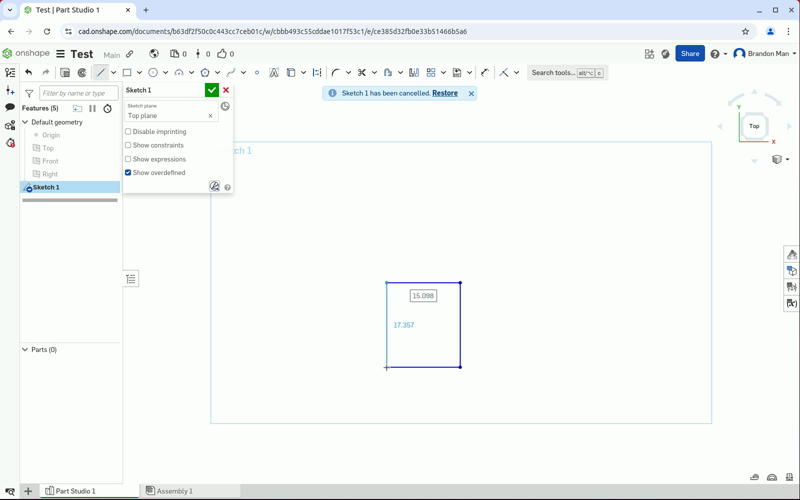
key(esc)
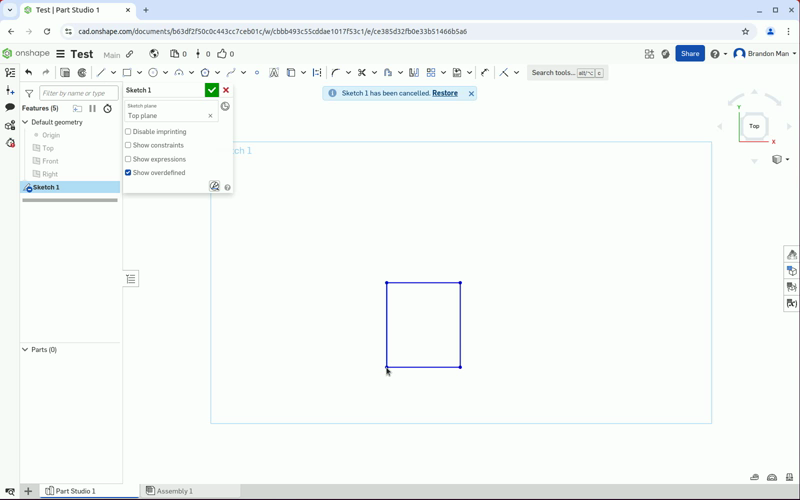
mouse_move(442, 313)
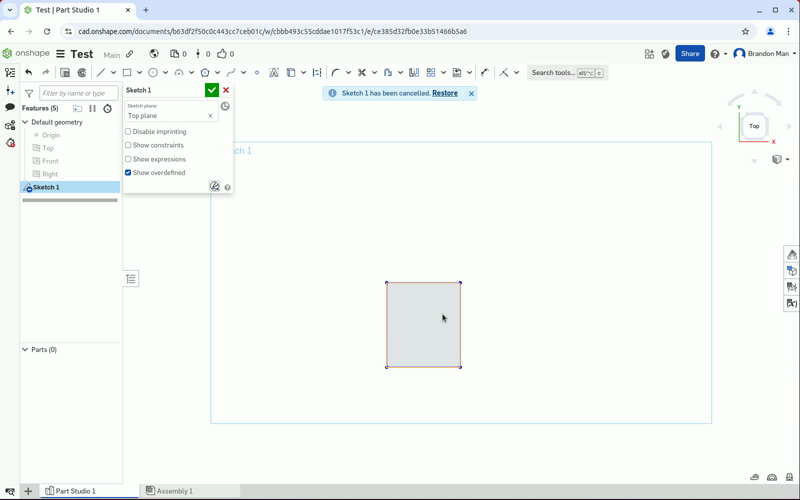
click(442, 313)
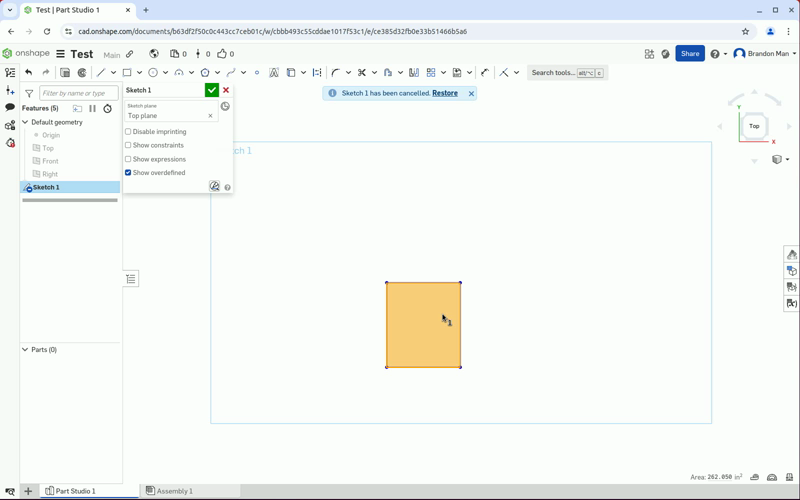
mouse_move(73, 352)
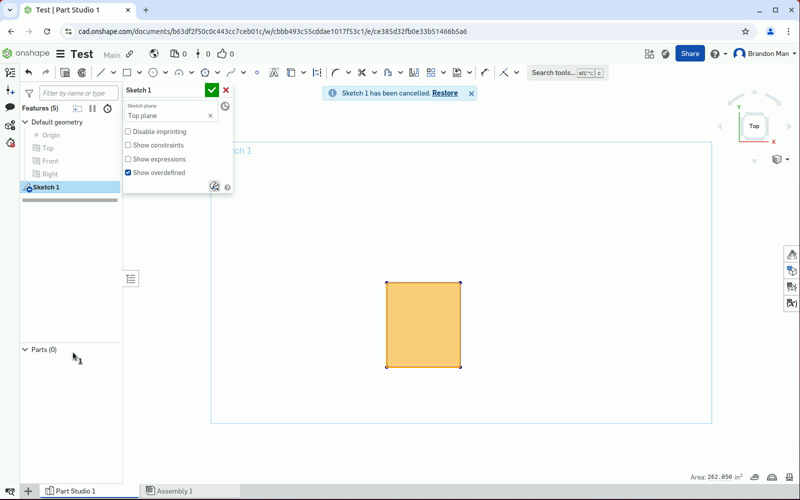
key(shift+y)
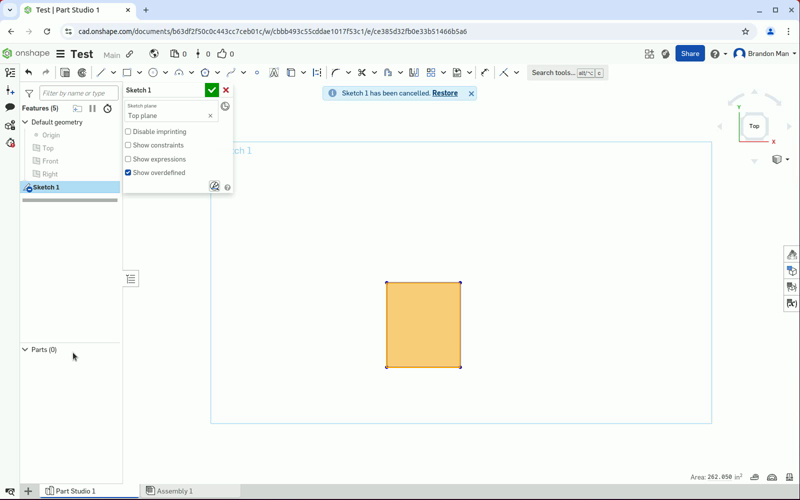
key(shift+e)
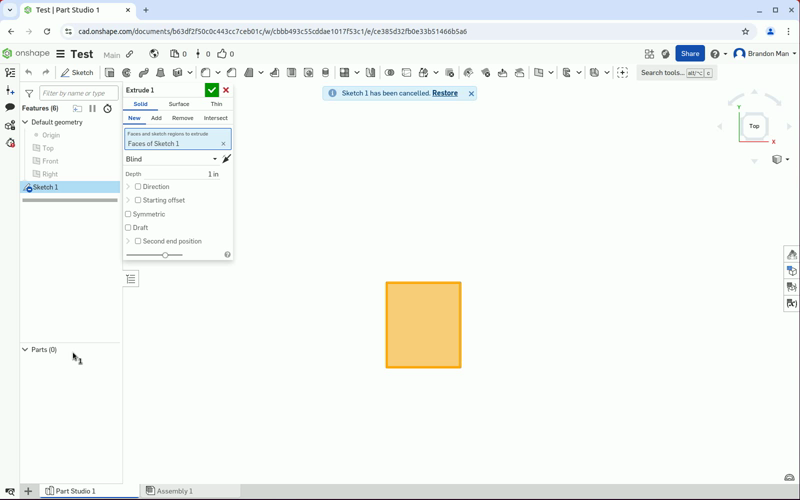
mouse_move(143, 106)
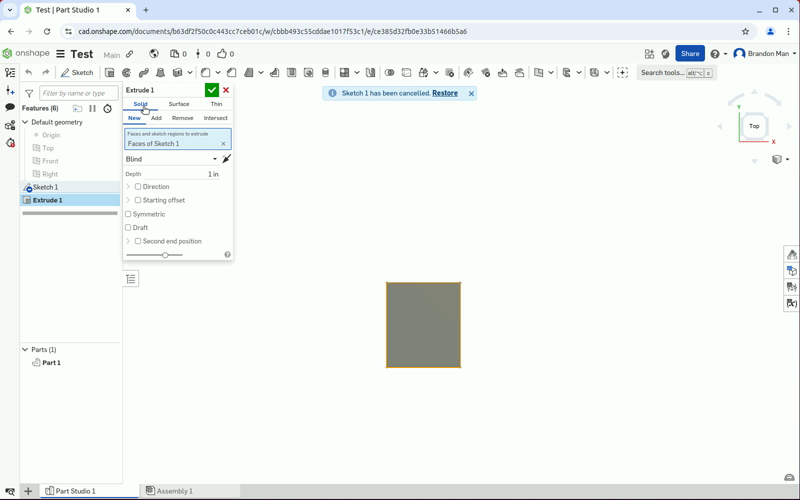
click(143, 106)
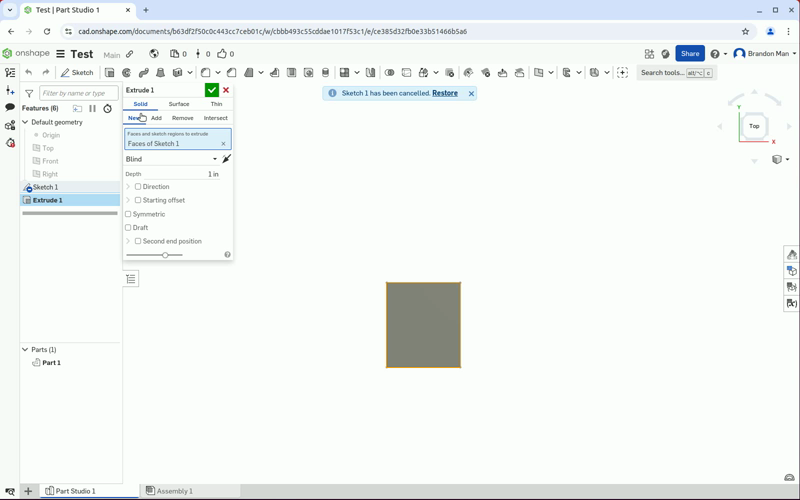
mouse_move(137, 120)
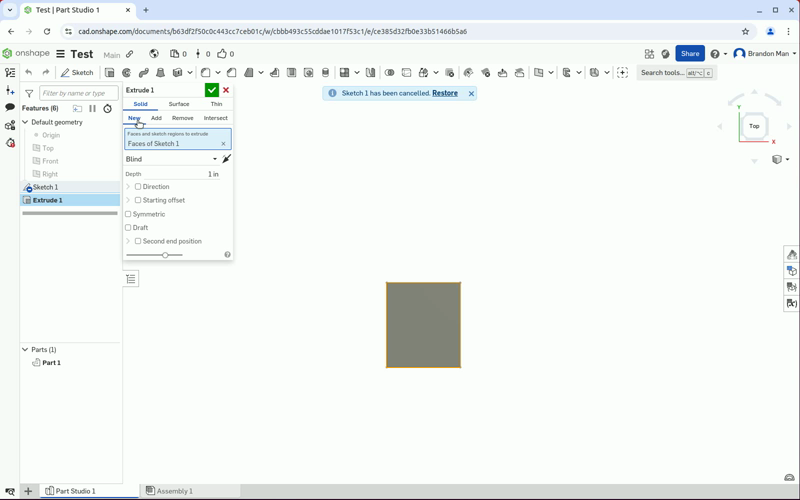
click(137, 120)
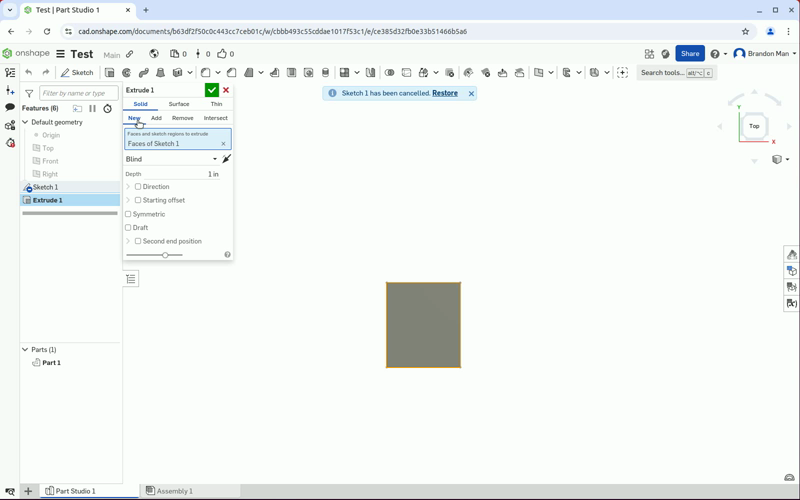
key(tab, 4)
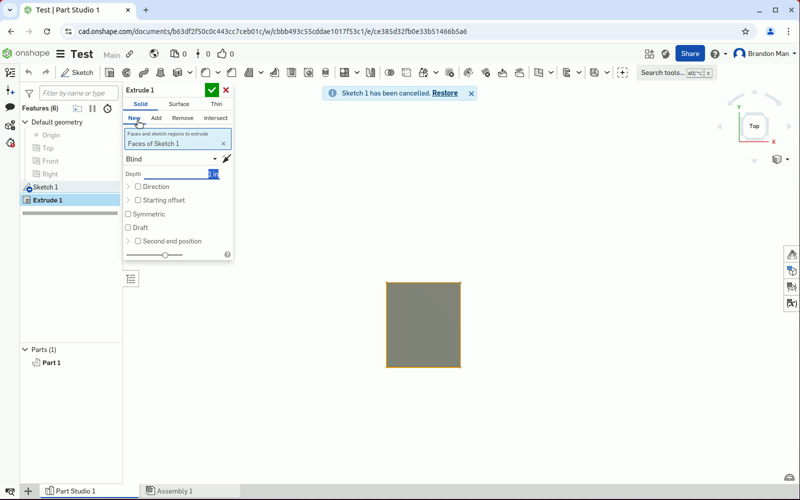
text(23.108)
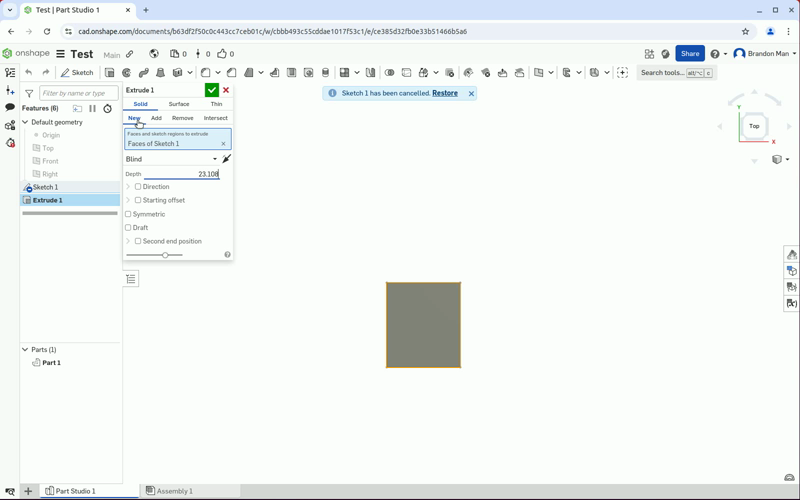
key(enter)
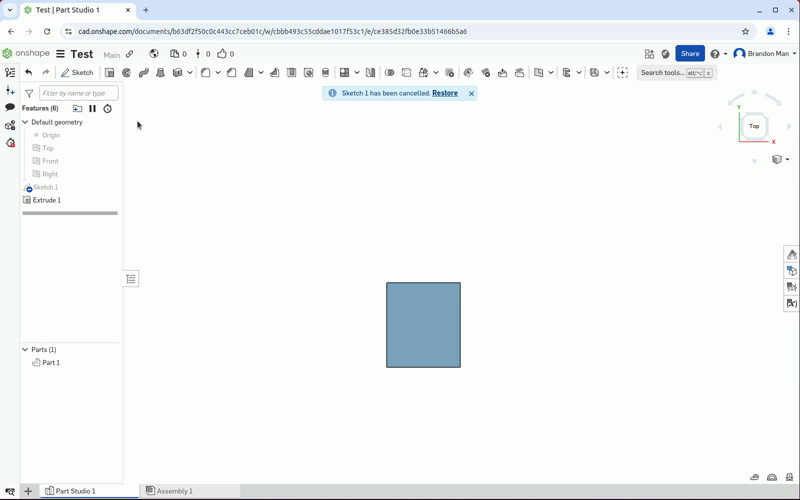
key(shift+h)
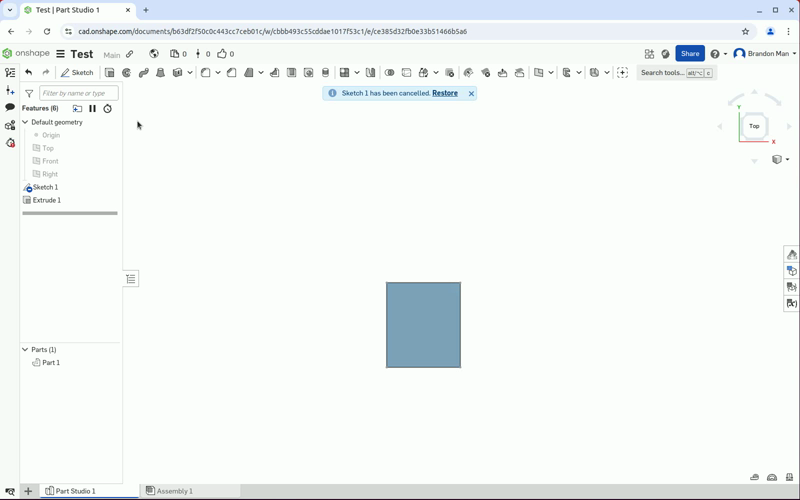
key(shift+h)
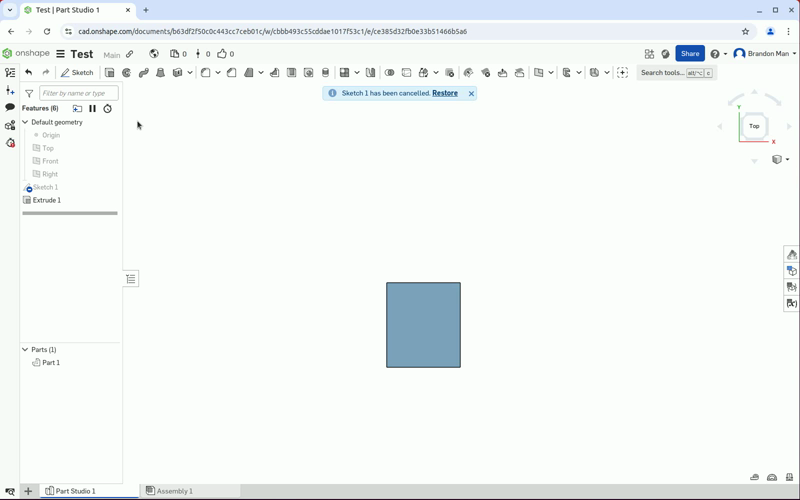
mouse_move(73, 189)
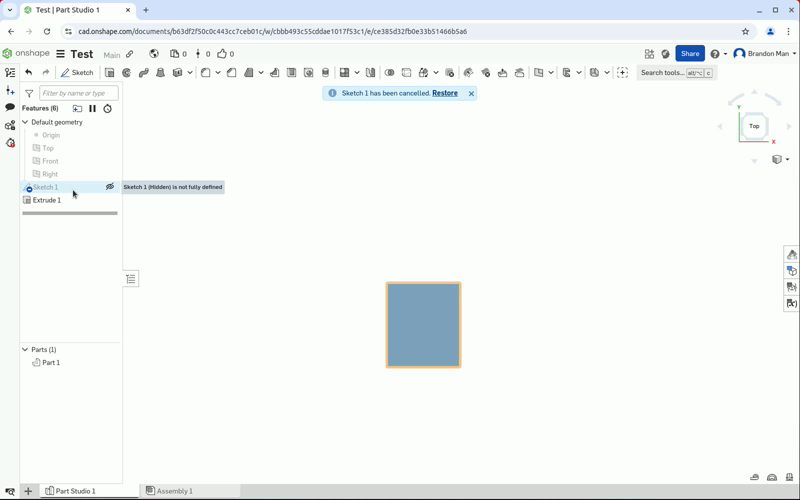
click(73, 189)
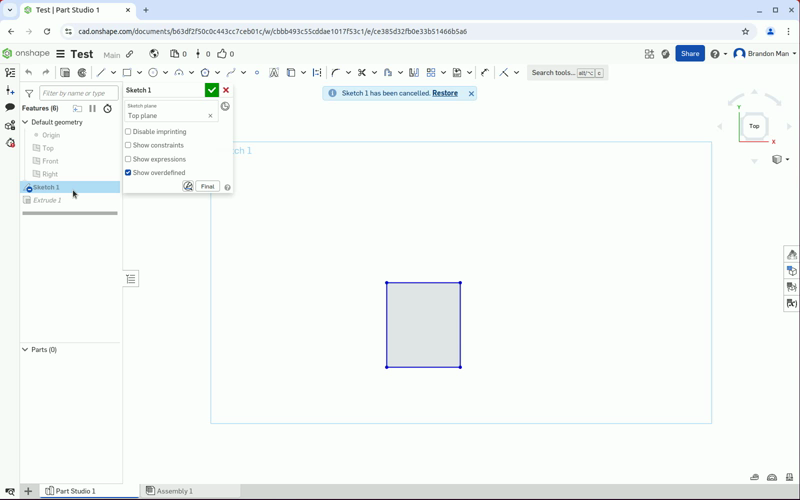
mouse_move(229, 92)
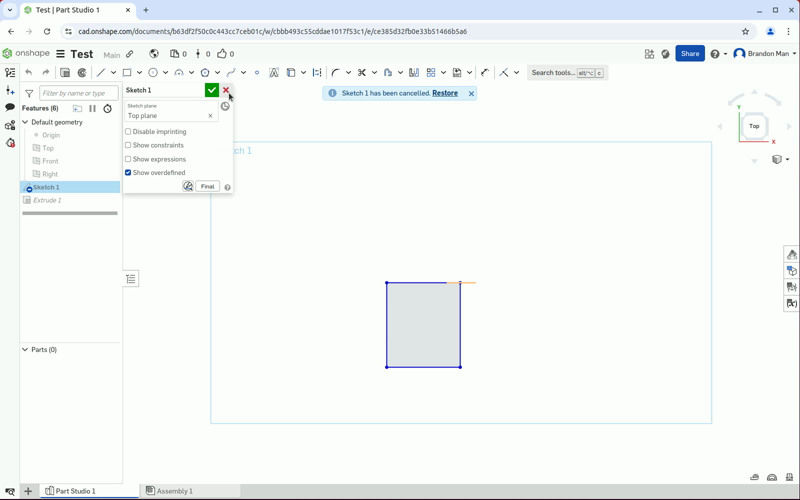
click(229, 92)
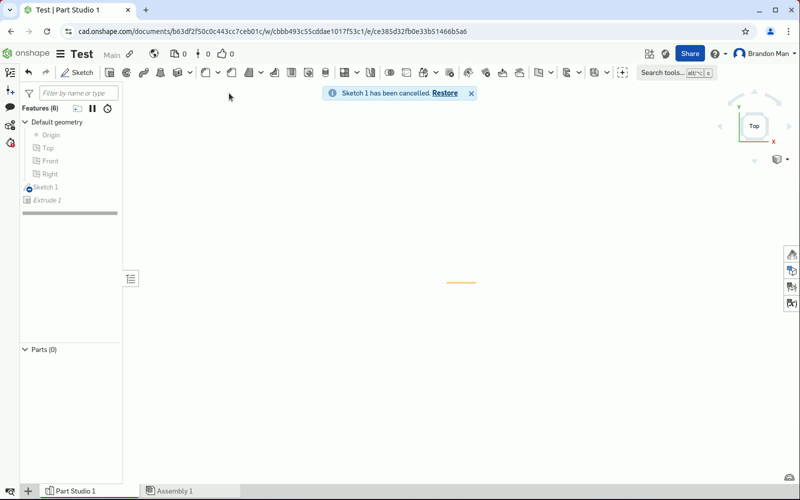
mouse_move(73, 352)
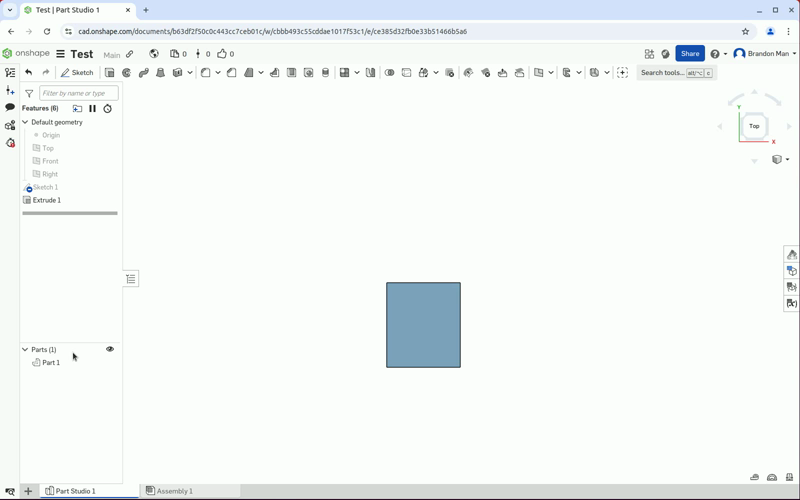
key(y)
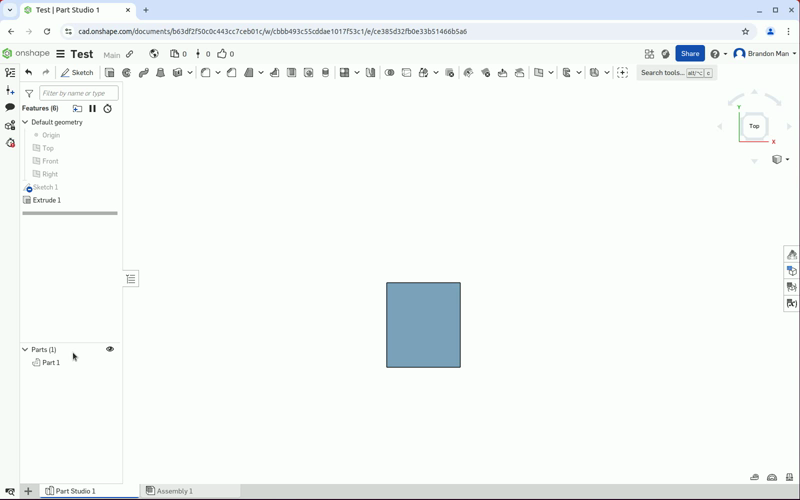
key(shift+p)
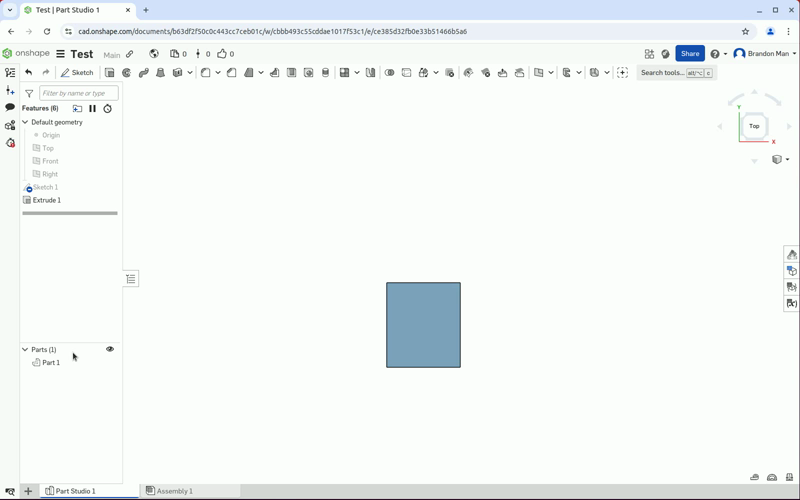
key(space)
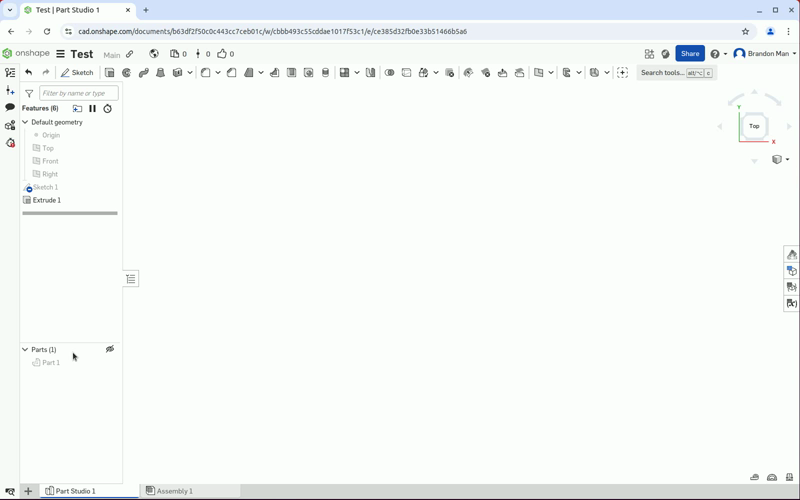
key_down(shift)
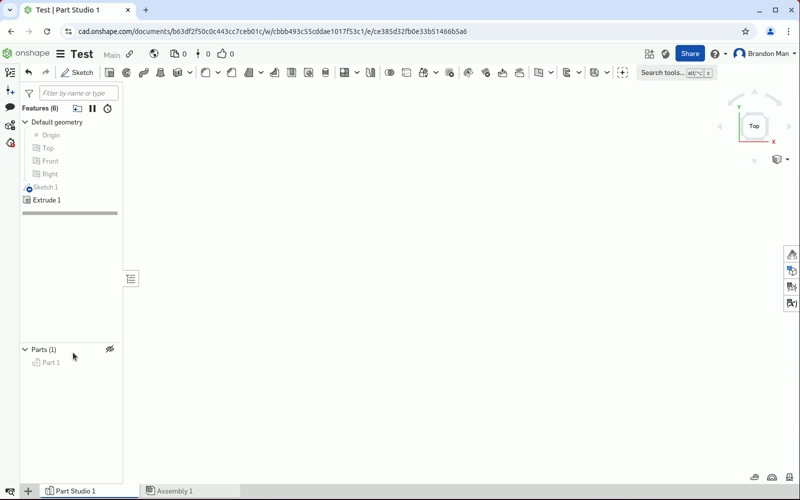
key(up)
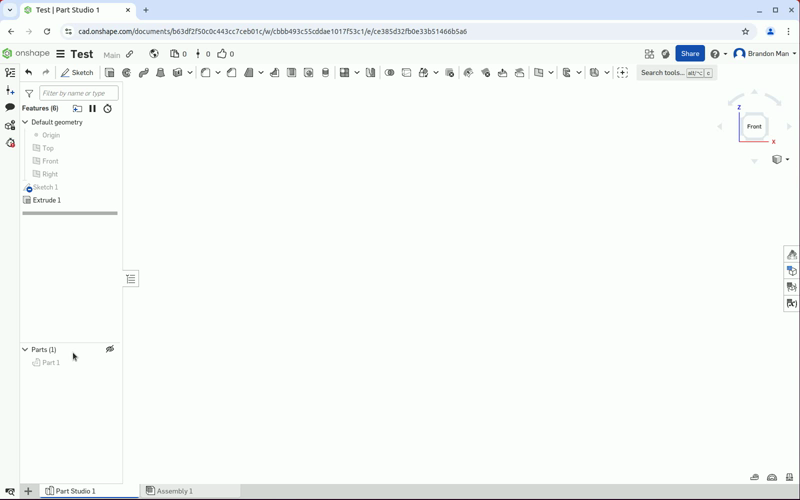
key_up(shift)
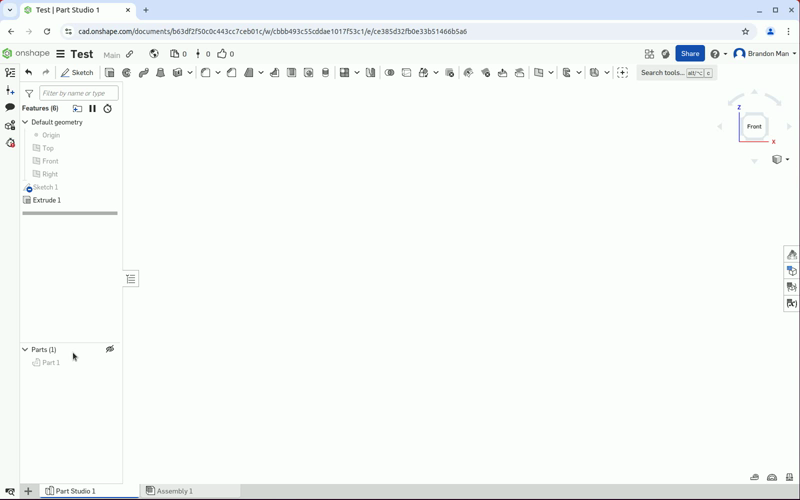
key(space)
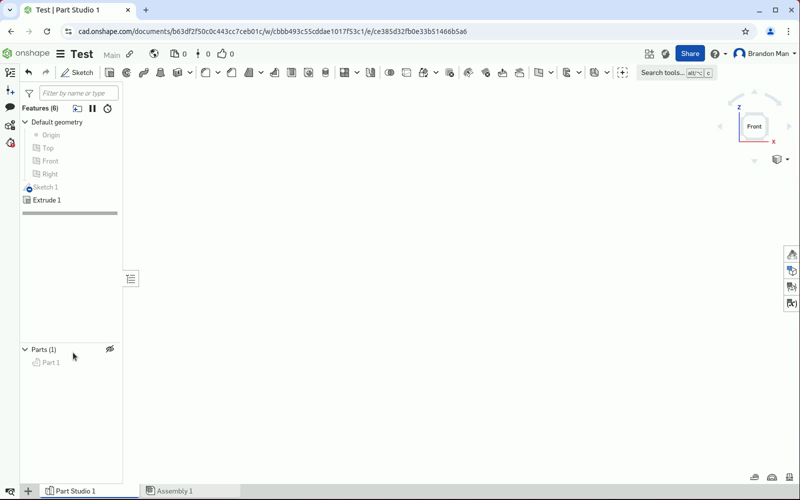
key_down(shift)
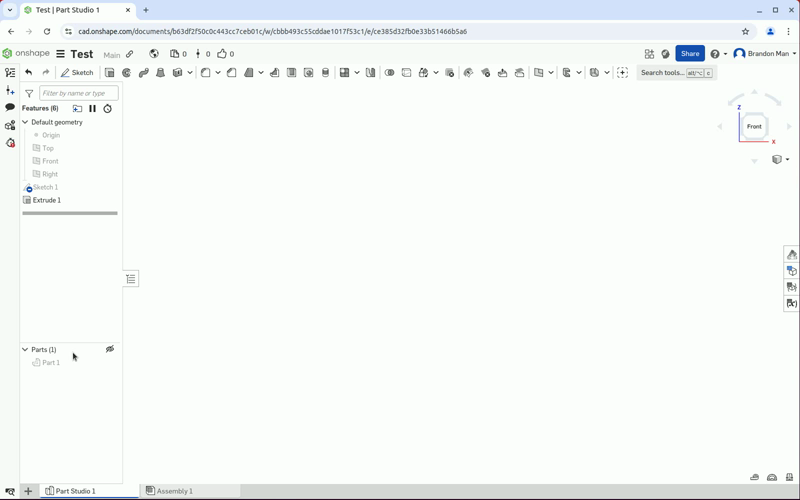
key(left)
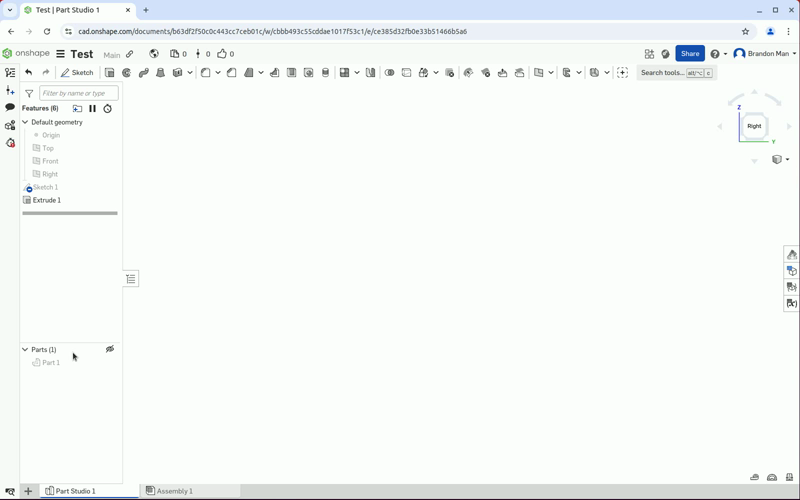
key_up(shift)
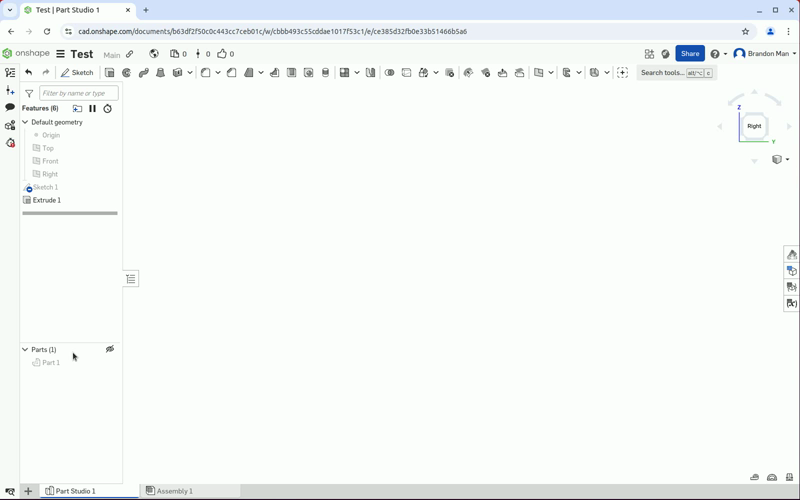
mouse_move(73, 352)
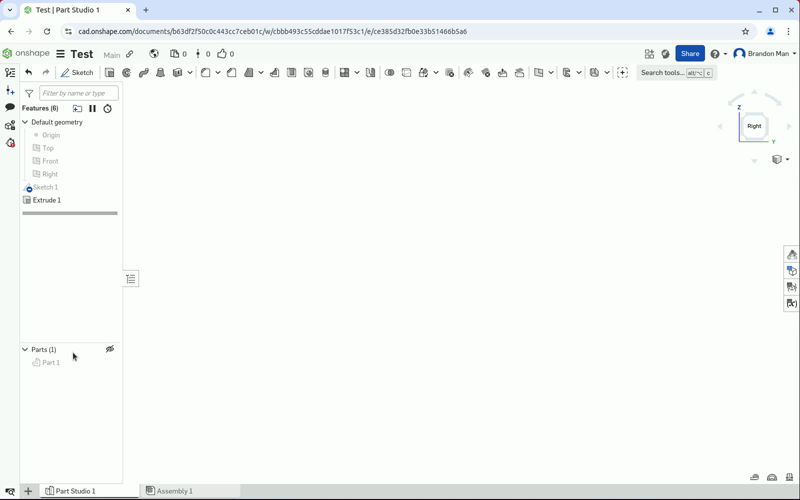
key(shift+y)
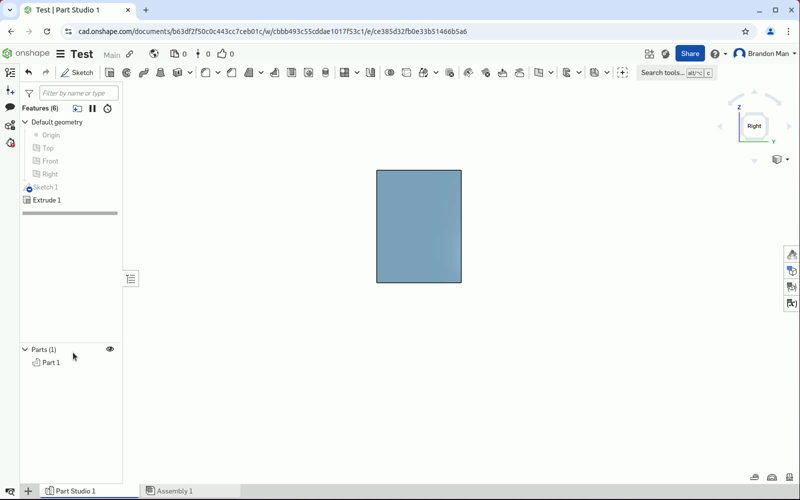
mouse_move(541, 75)
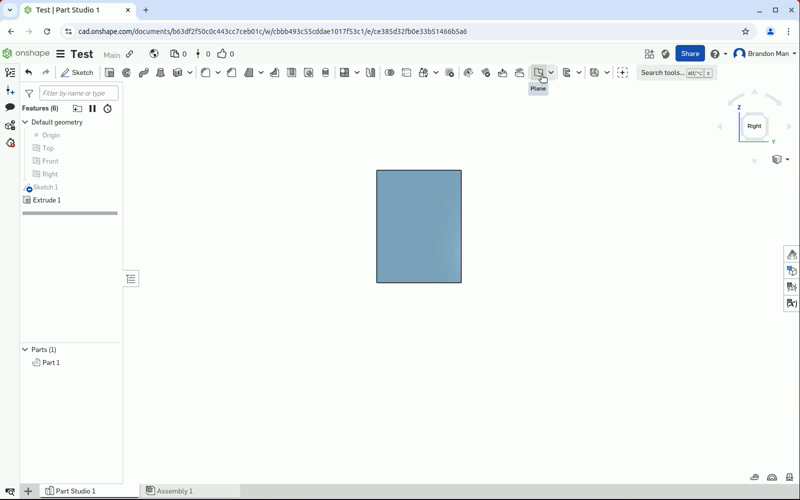
click(541, 75)
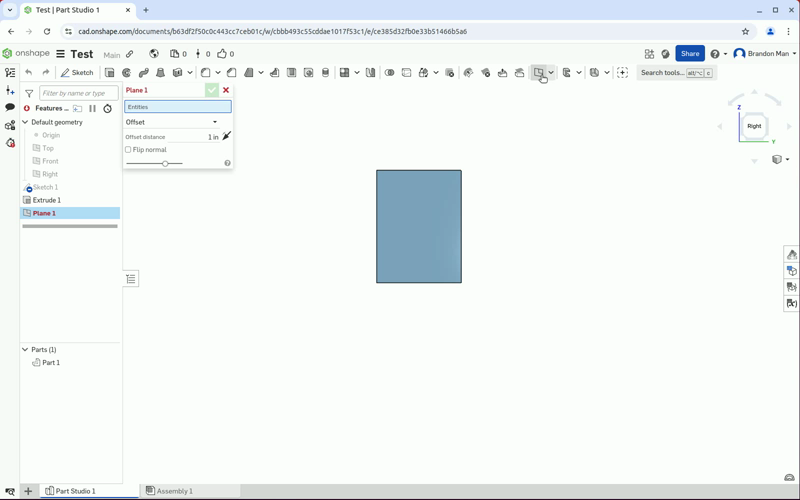
mouse_move(73, 176)
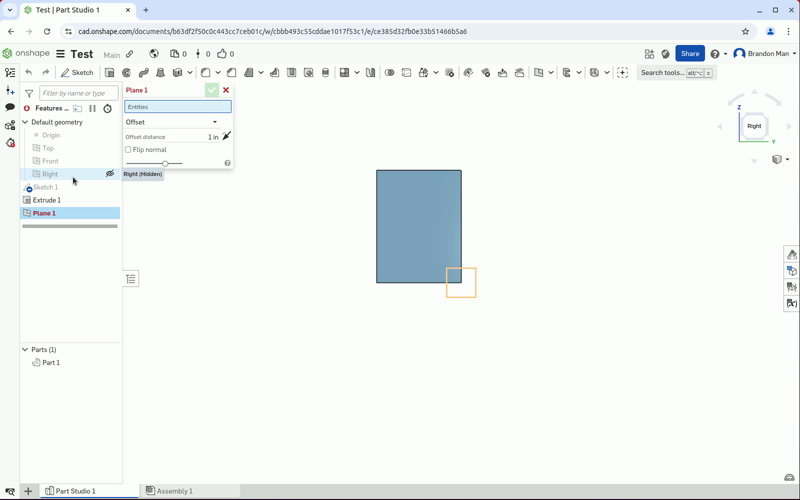
click(73, 176)
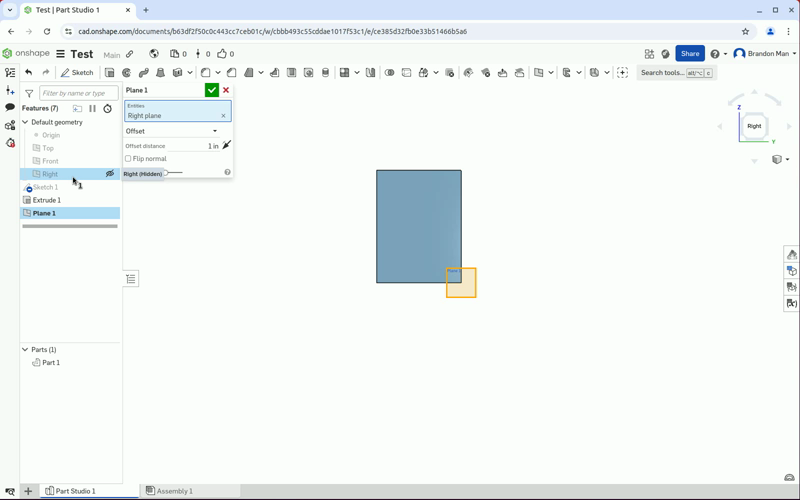
key(tab, 2)
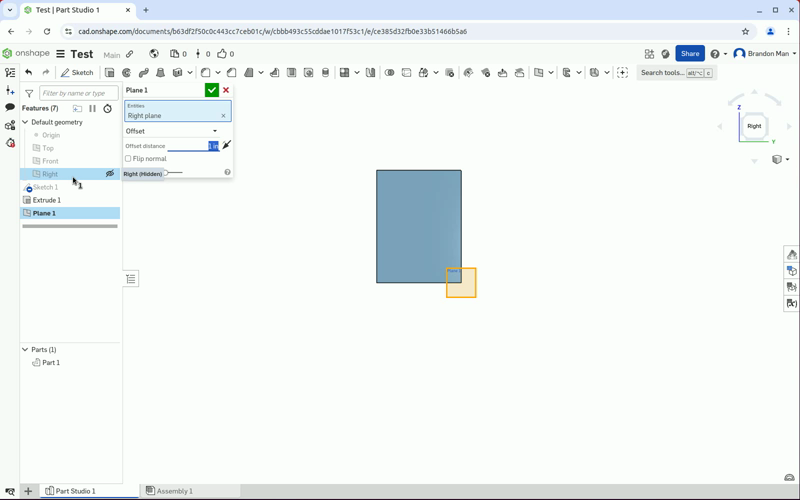
text(14.913)
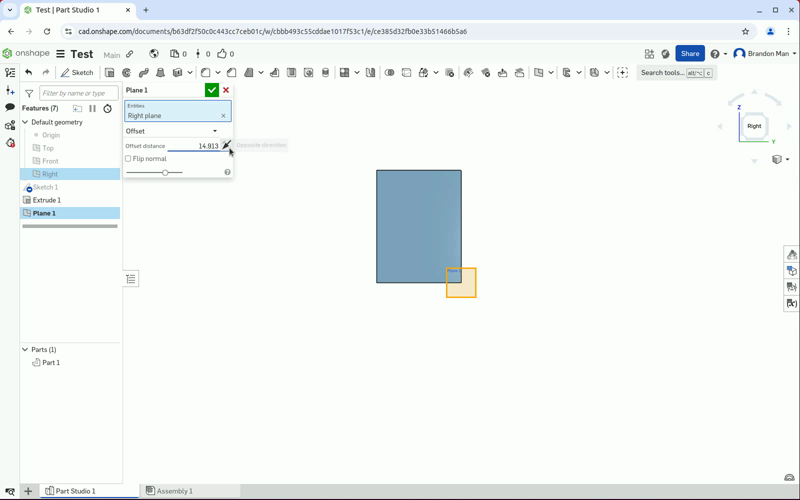
mouse_move(229, 147)
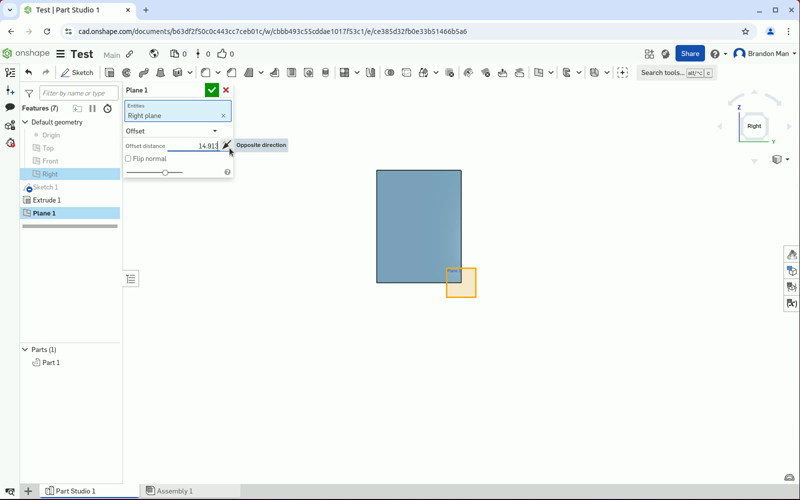
click(229, 147)
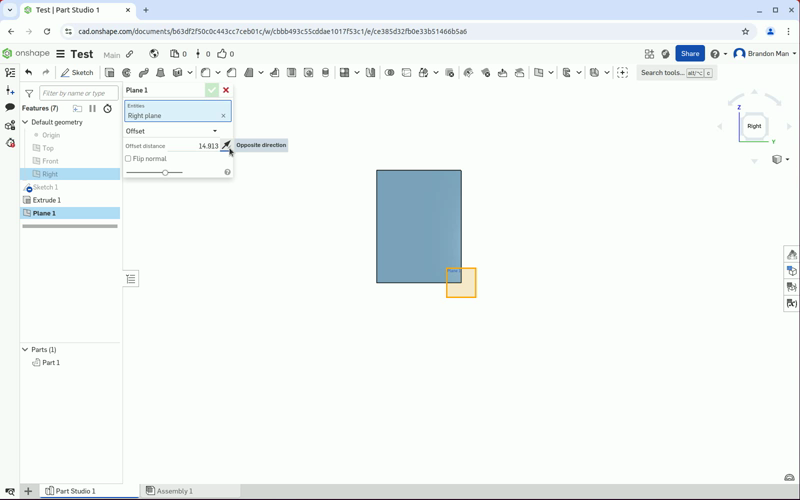
key(enter, 2)
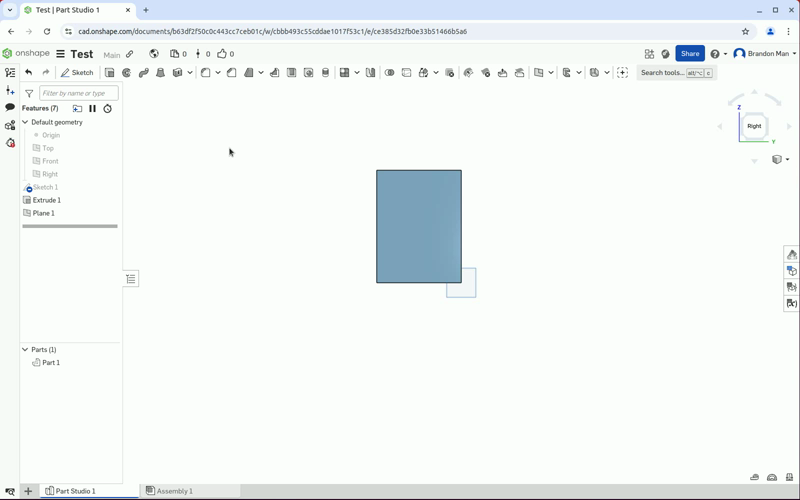
key(shift+s)
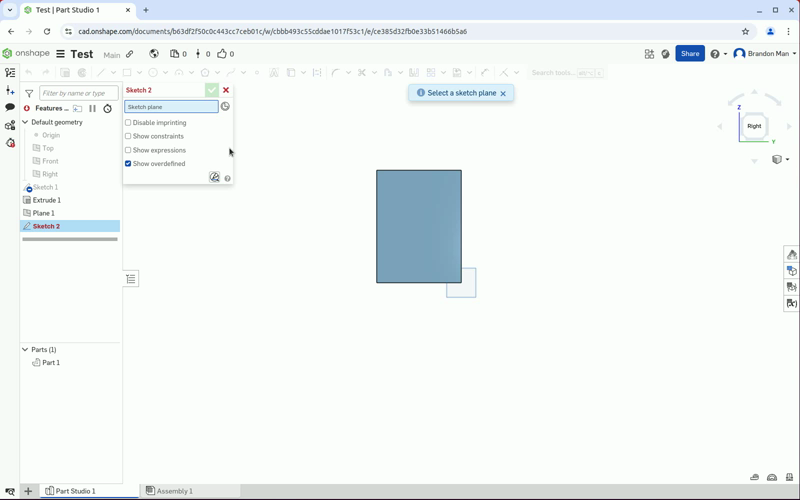
mouse_move(73, 215)
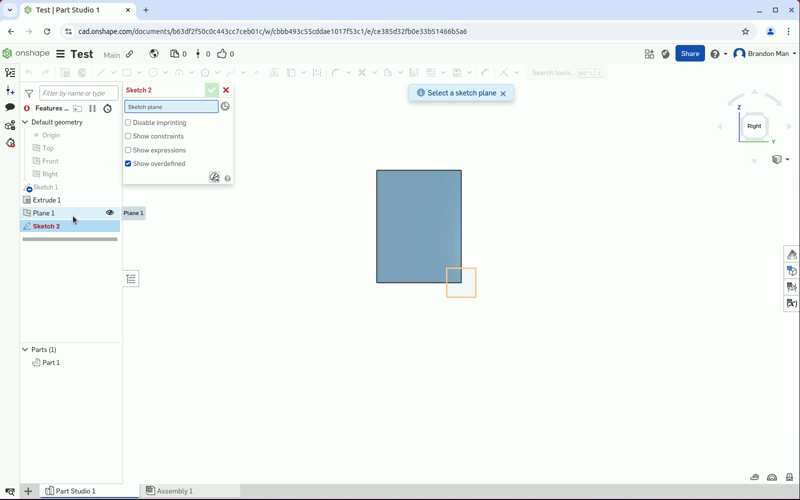
click(73, 215)
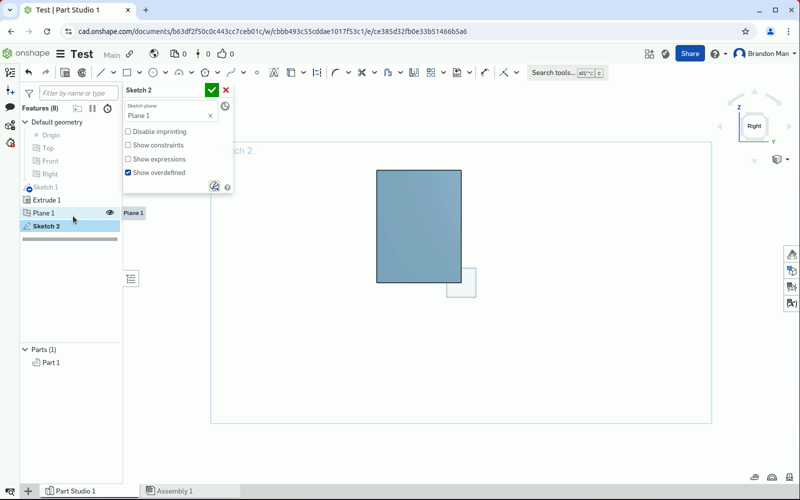
mouse_move(73, 352)
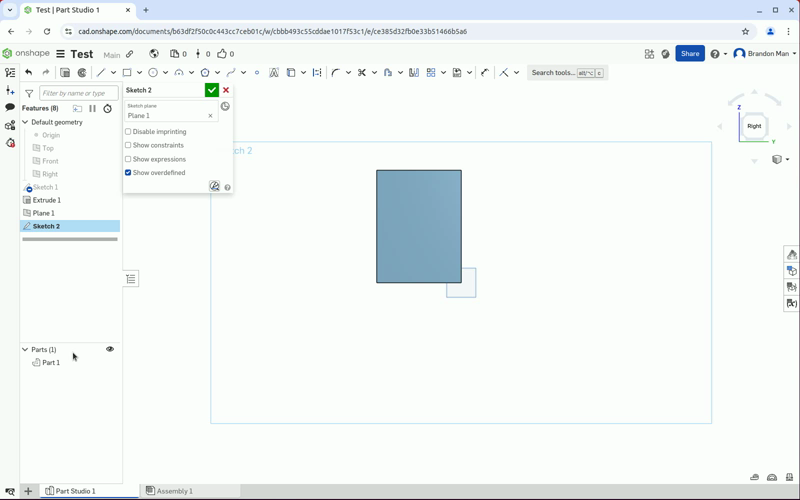
key(y)
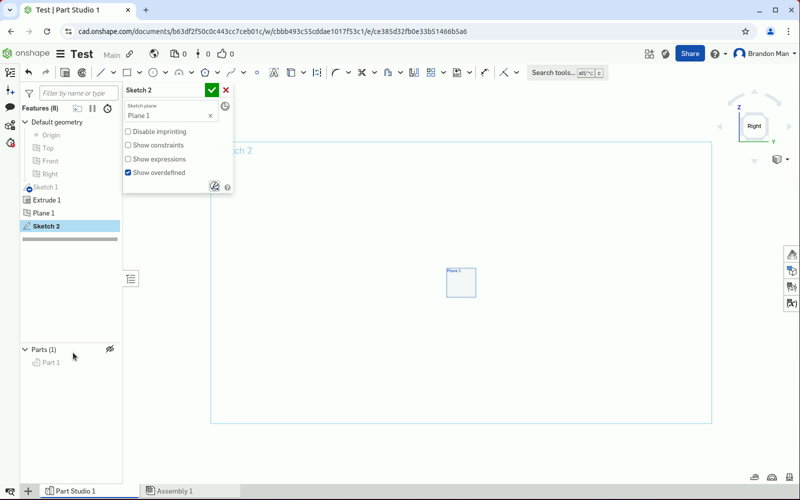
key(c)
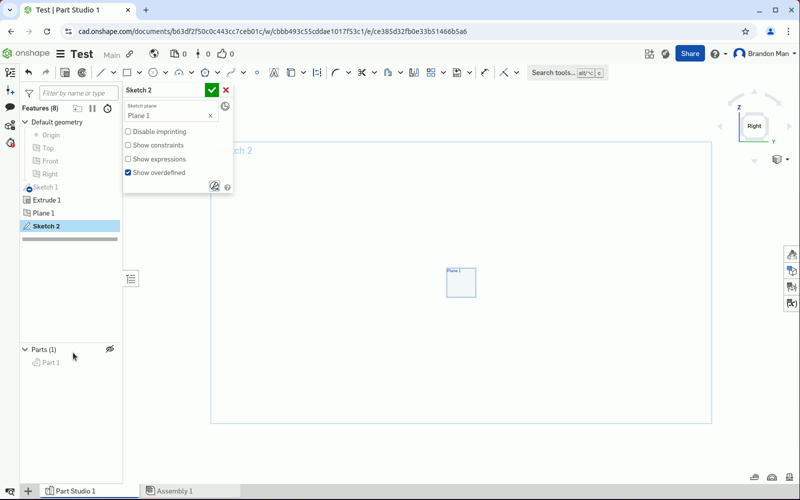
key_down(shift)
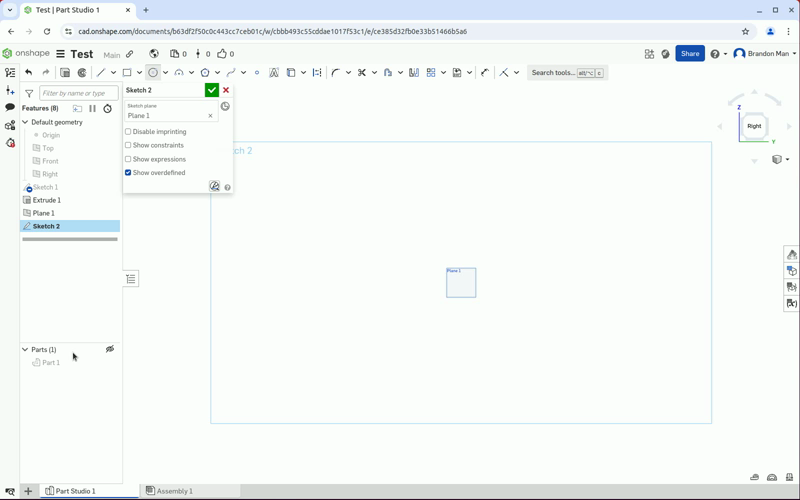
mouse_move(419, 182)
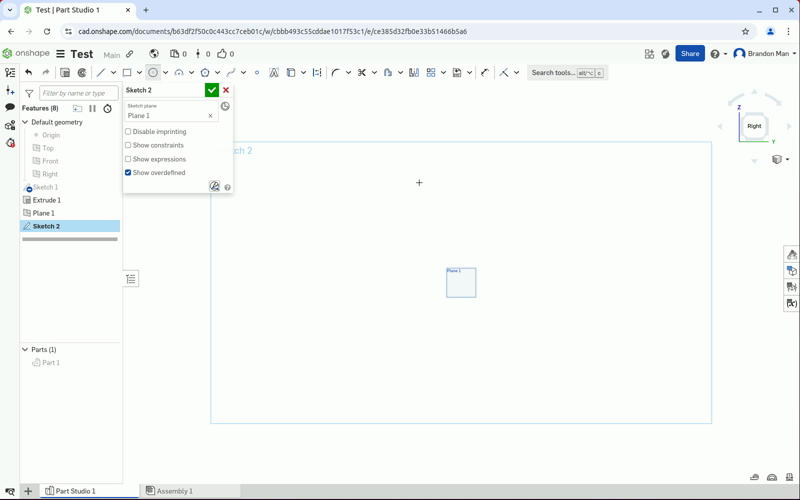
click(419, 182)
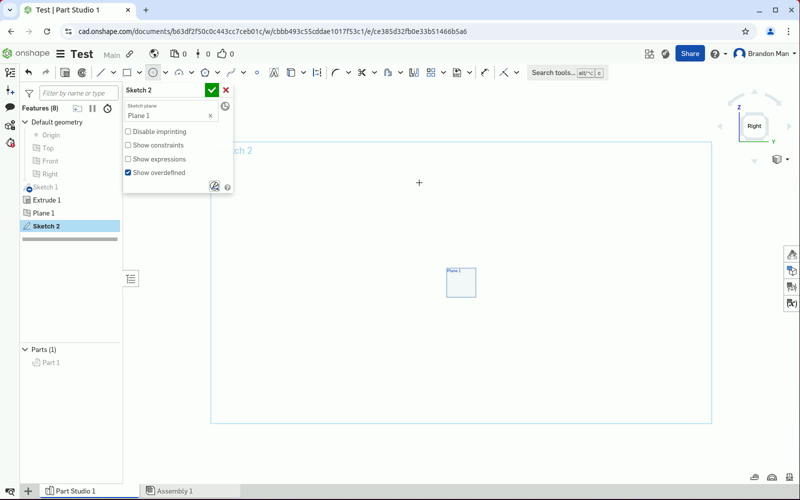
key_up(shift)
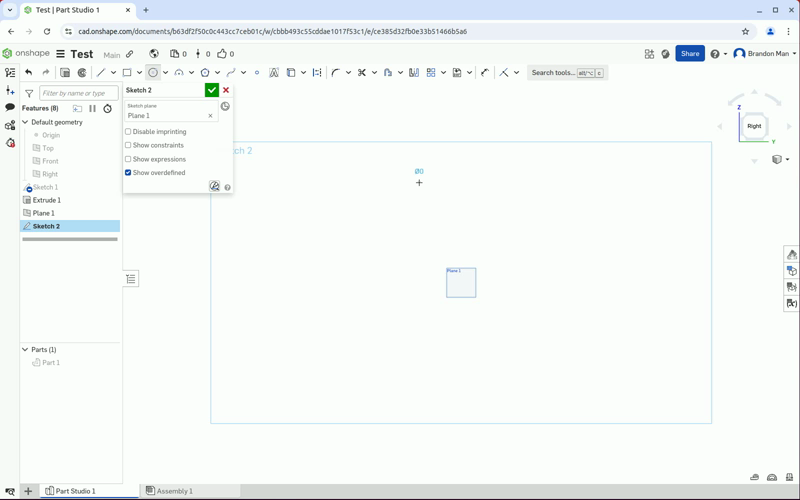
mouse_move(422, 182)
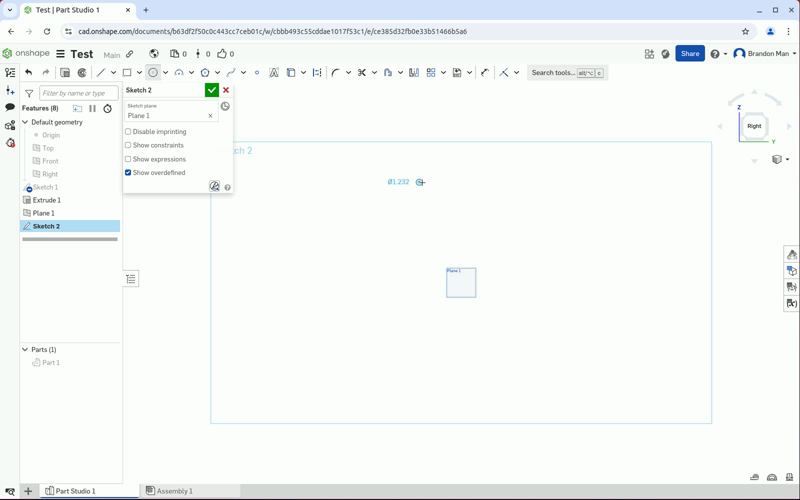
click(422, 182)
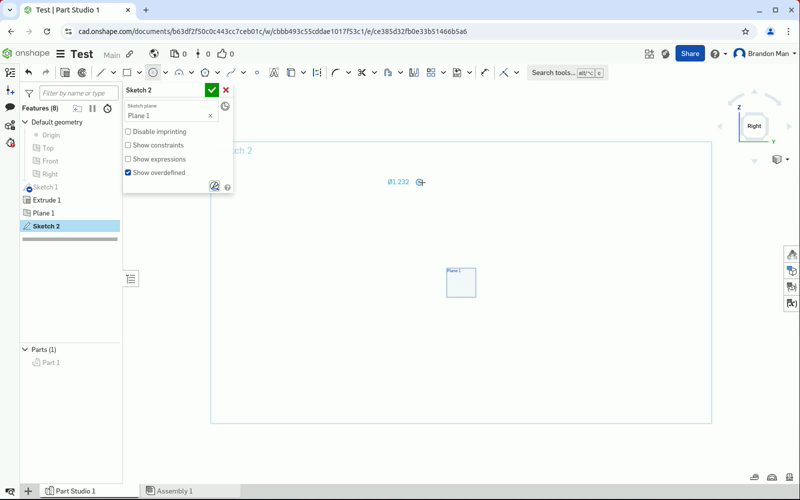
key(esc)
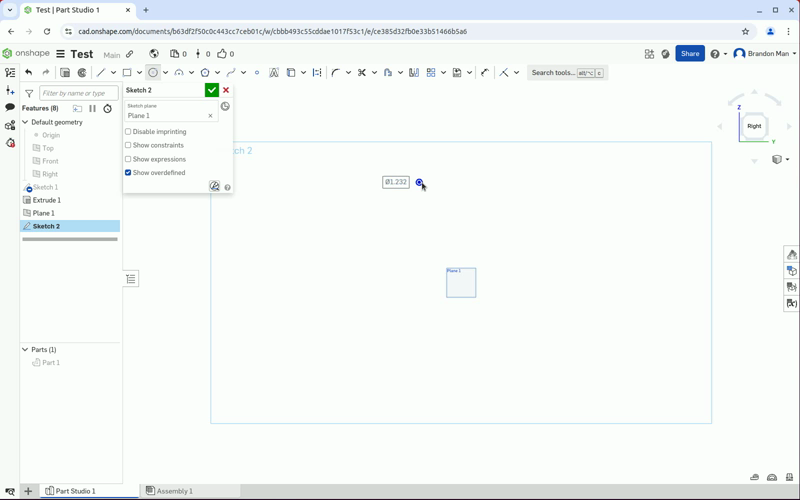
mouse_move(420, 184)
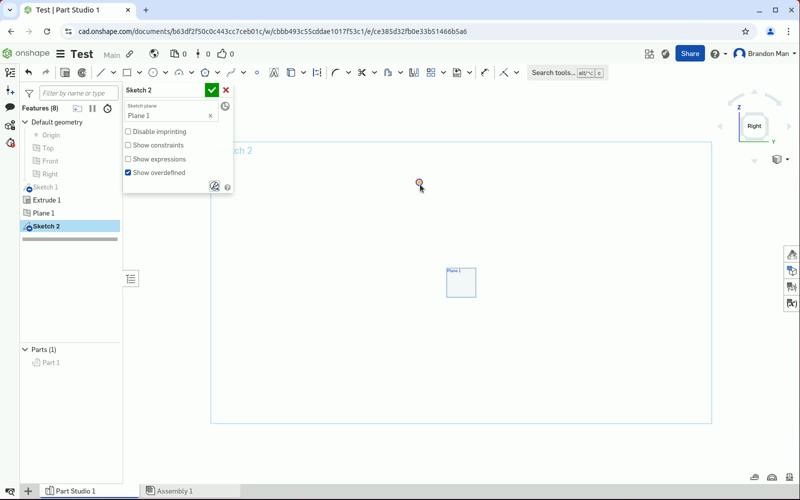
scroll(6)
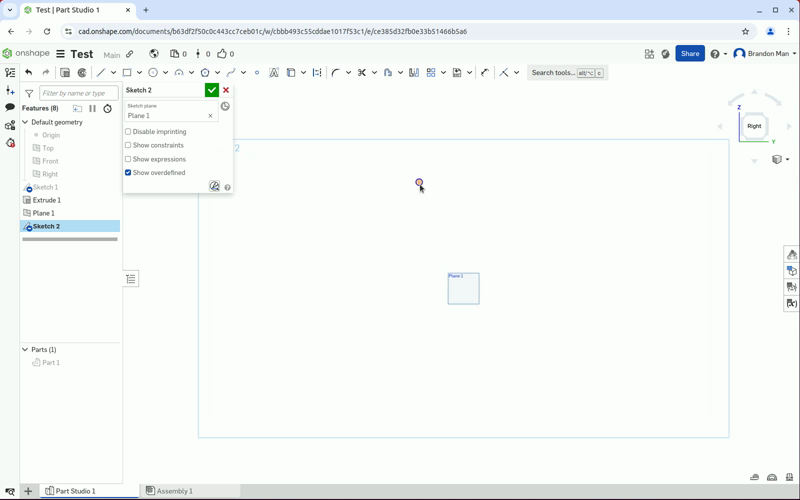
scroll(6)
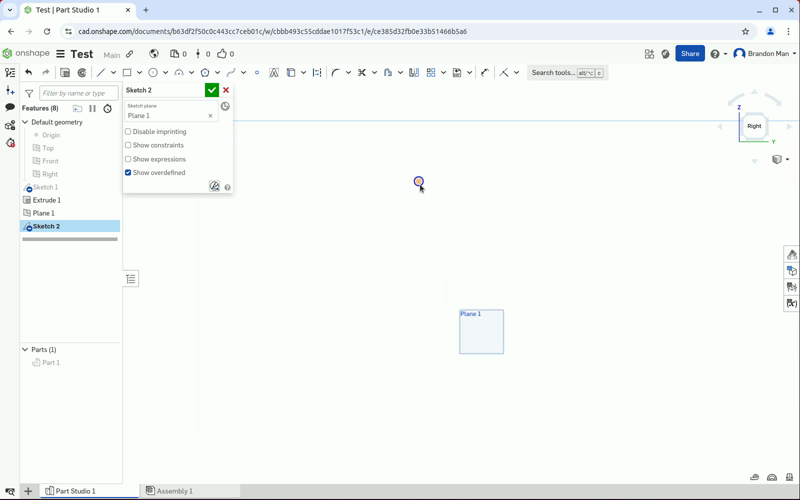
scroll(6)
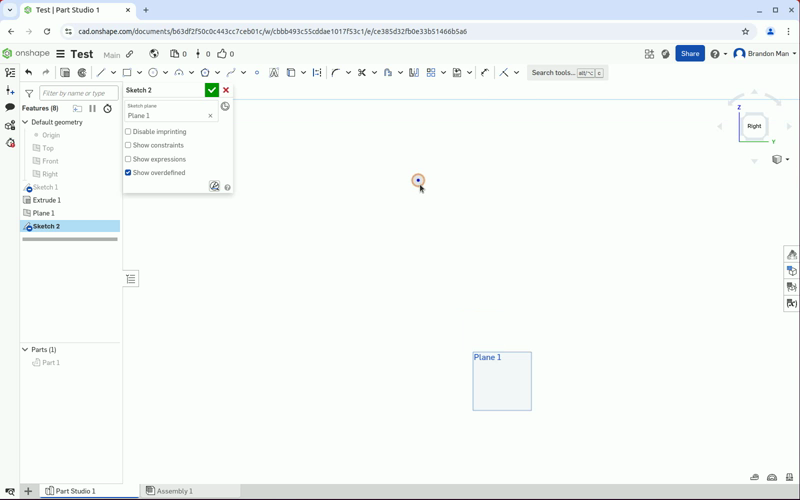
scroll(6)
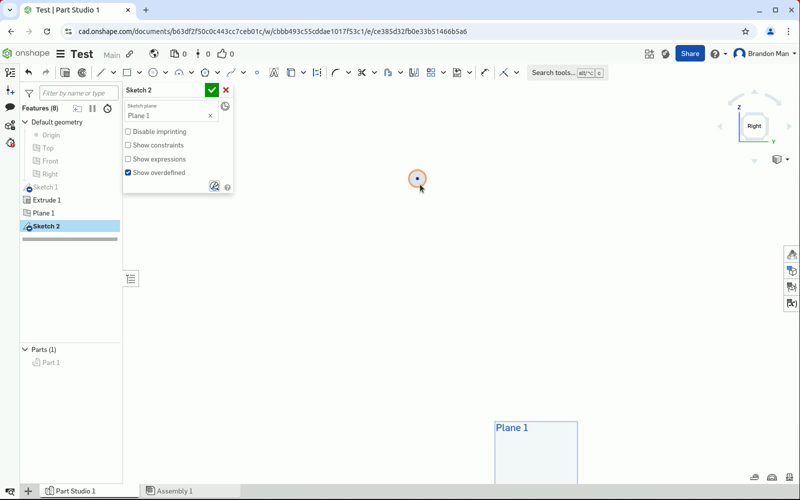
scroll(6)
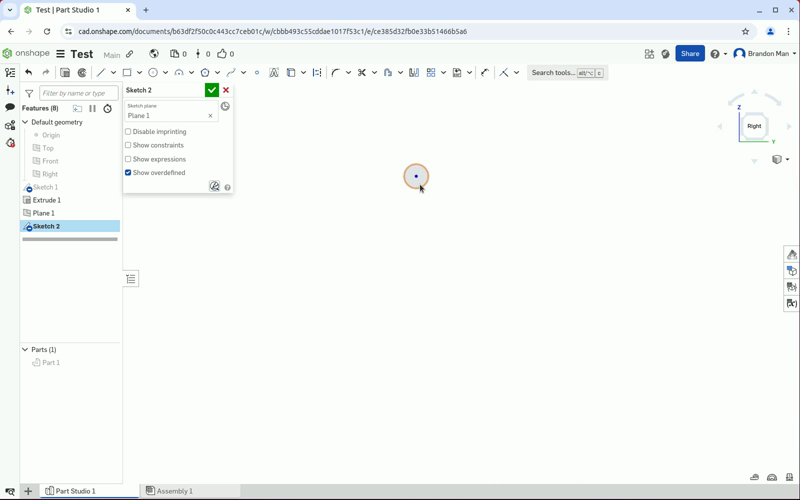
scroll(6)
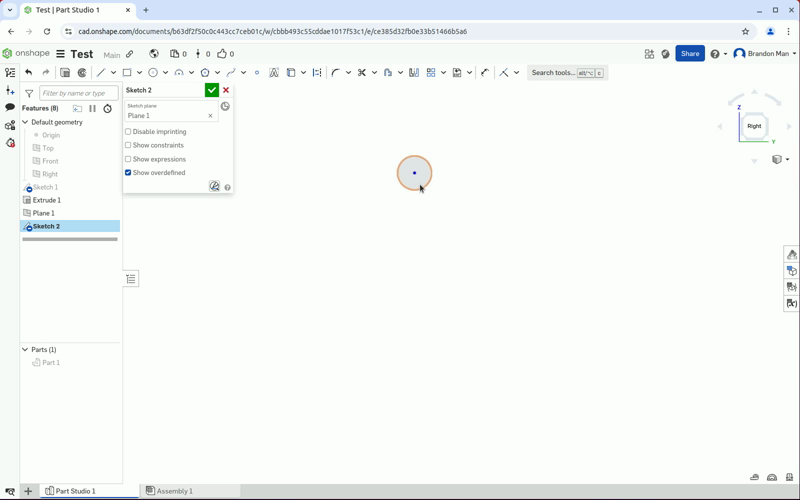
scroll(6)
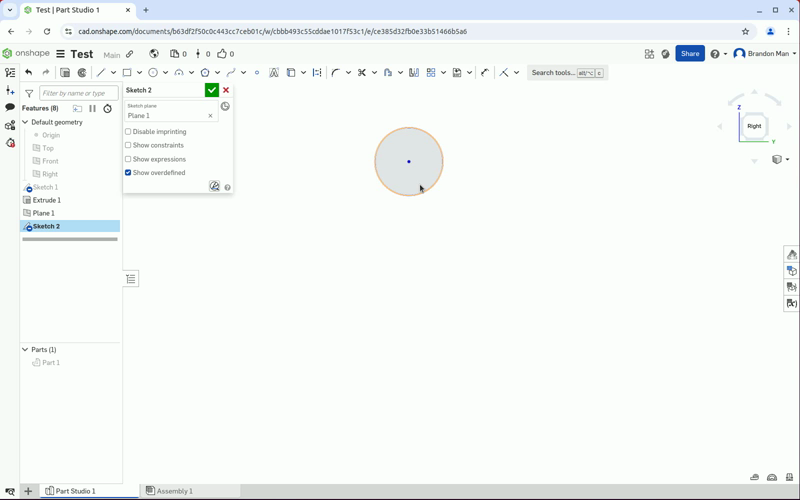
click(420, 184)
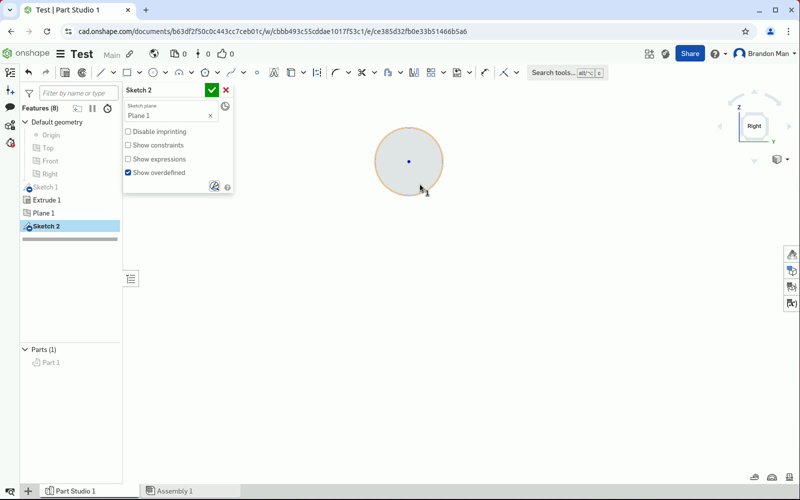
scroll(-6)
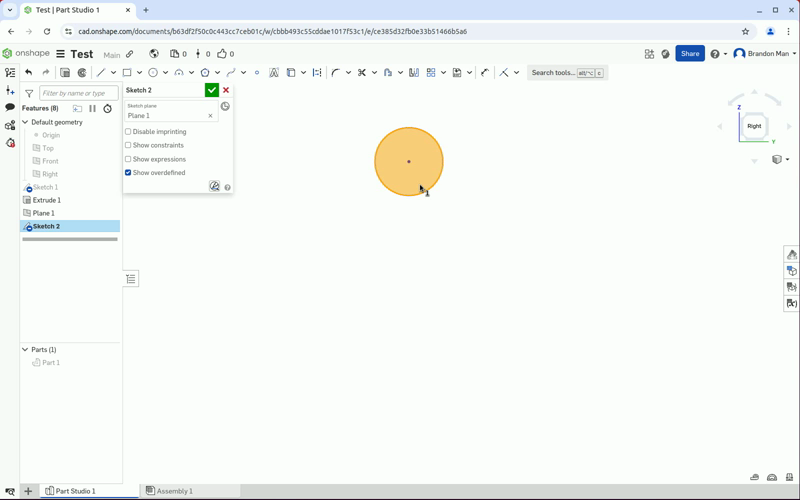
scroll(-6)
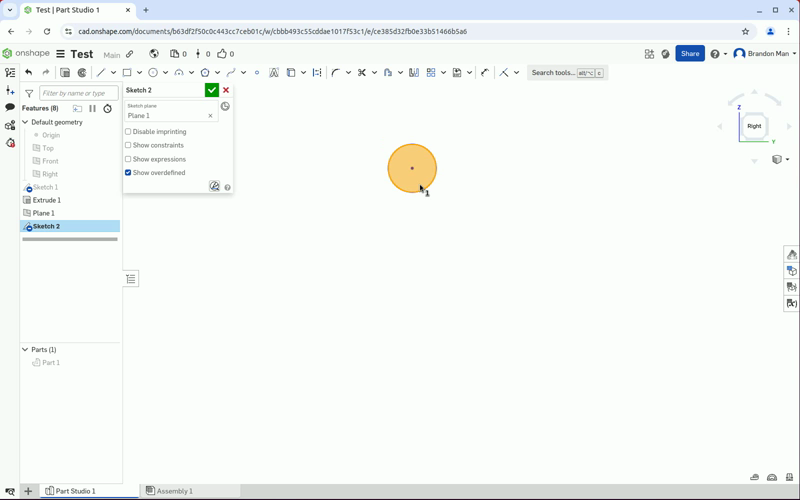
scroll(-6)
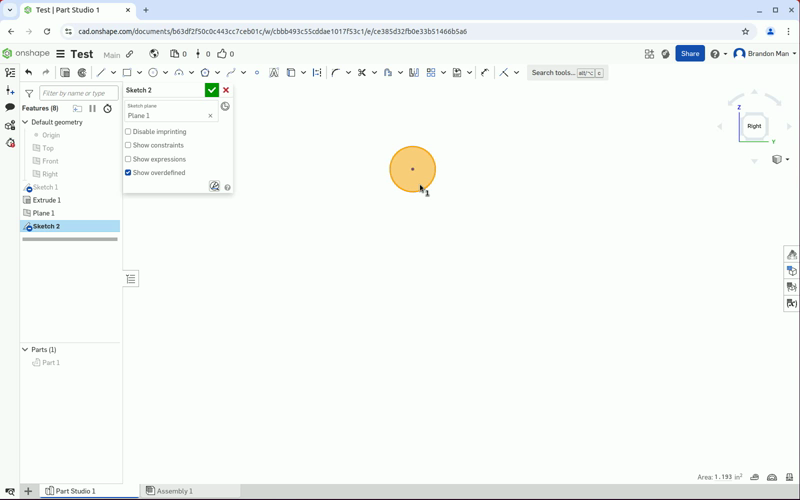
scroll(-6)
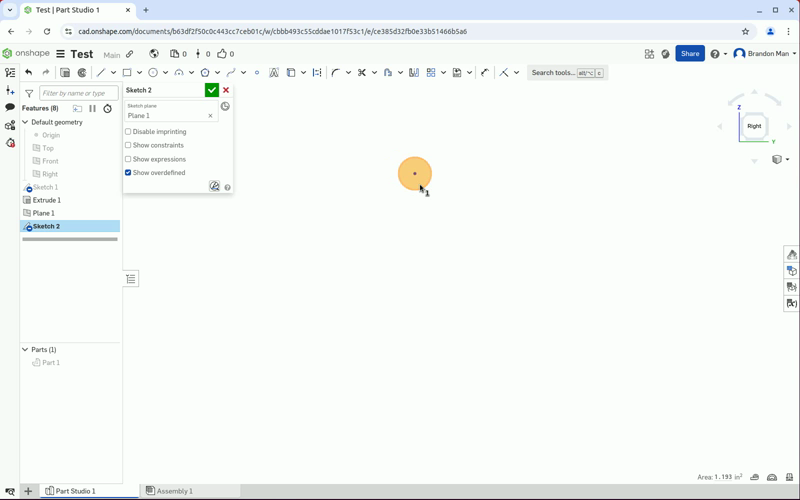
scroll(-6)
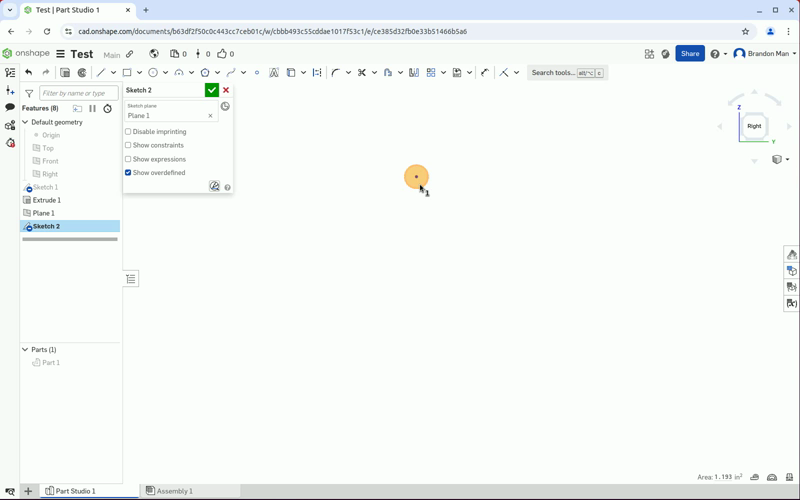
scroll(-6)
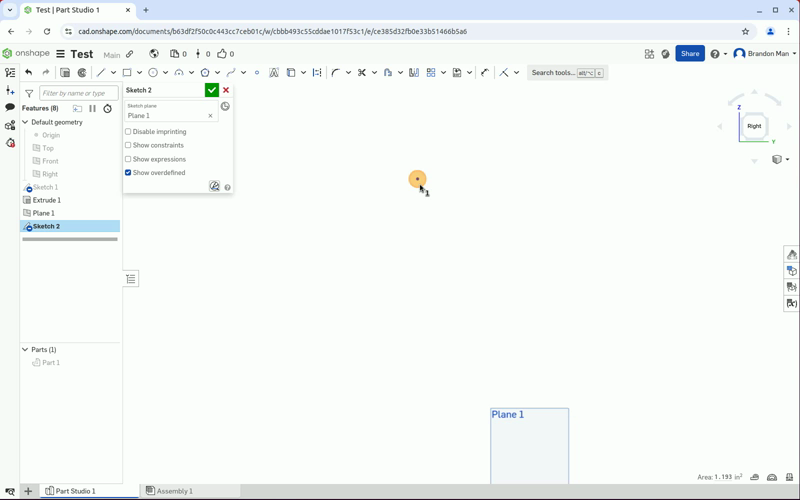
scroll(-6)
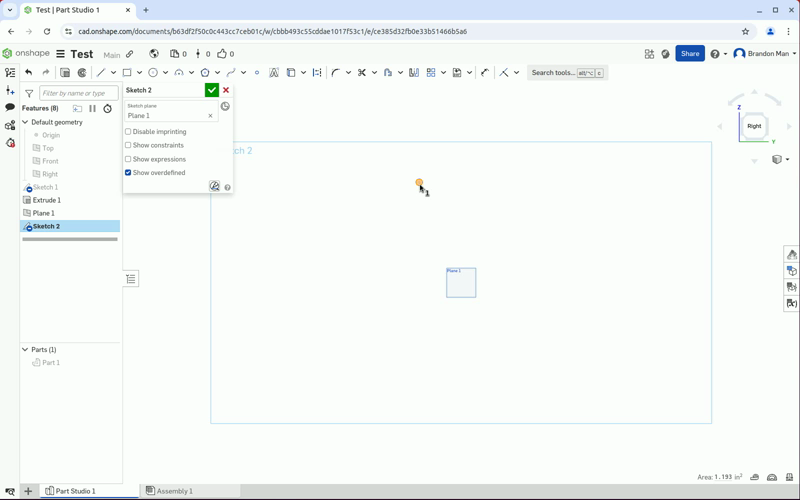
mouse_move(73, 352)
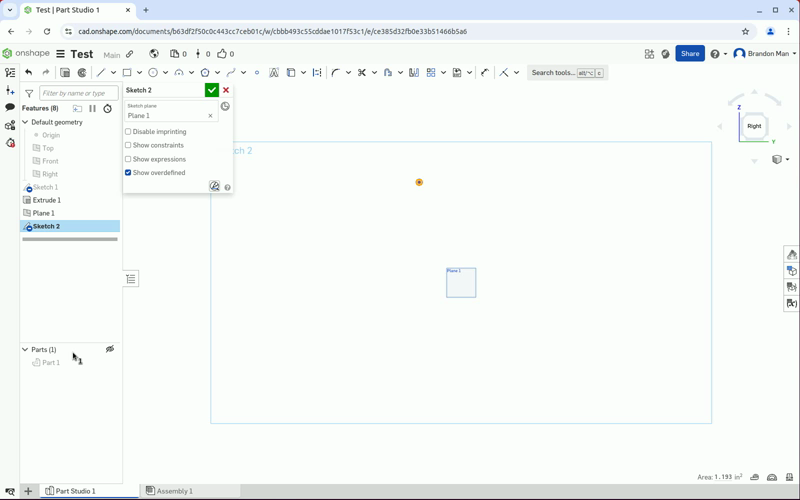
key(shift+y)
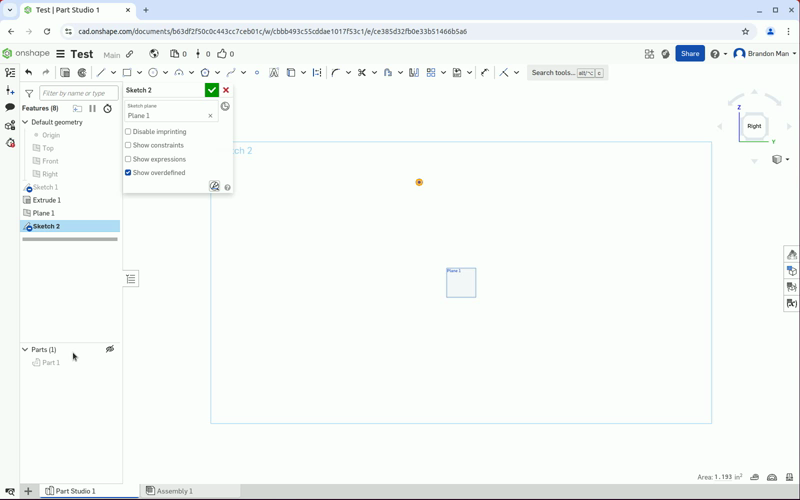
key(shift+e)
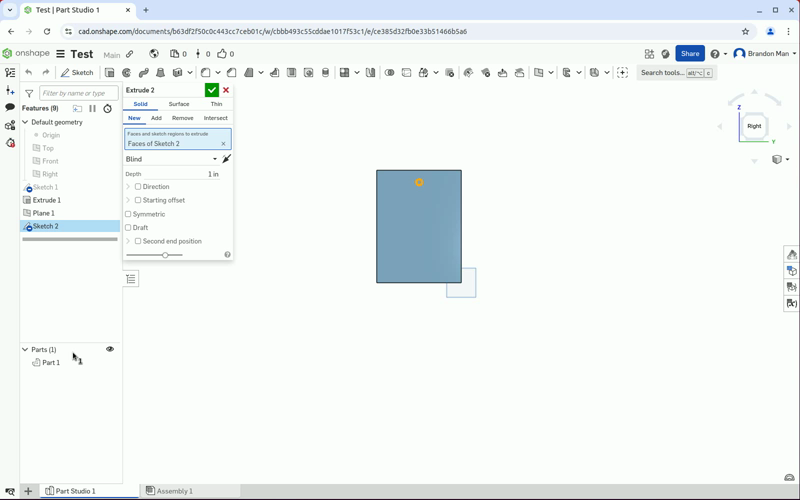
mouse_move(143, 106)
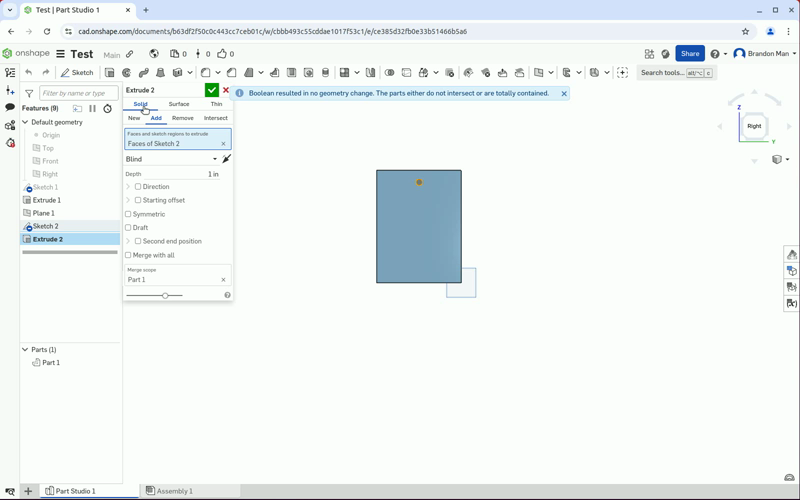
click(143, 106)
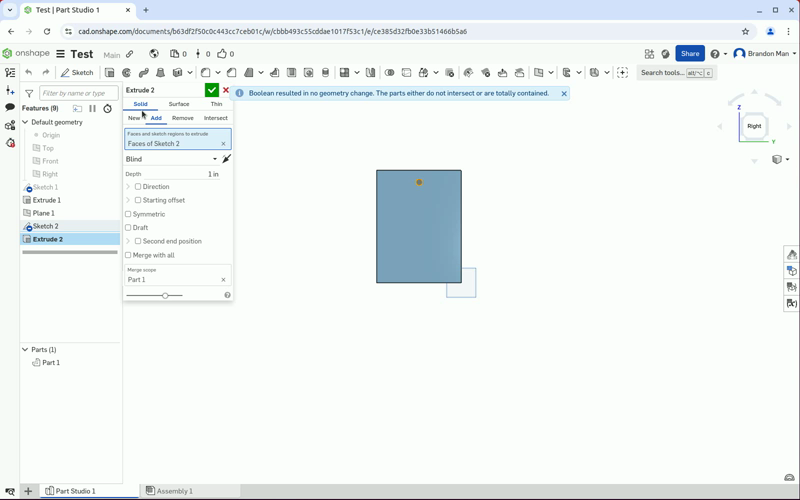
mouse_move(137, 120)
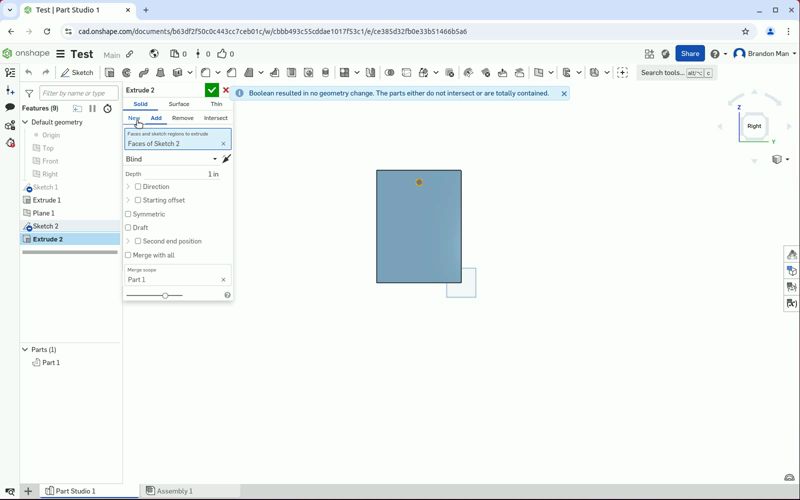
click(137, 120)
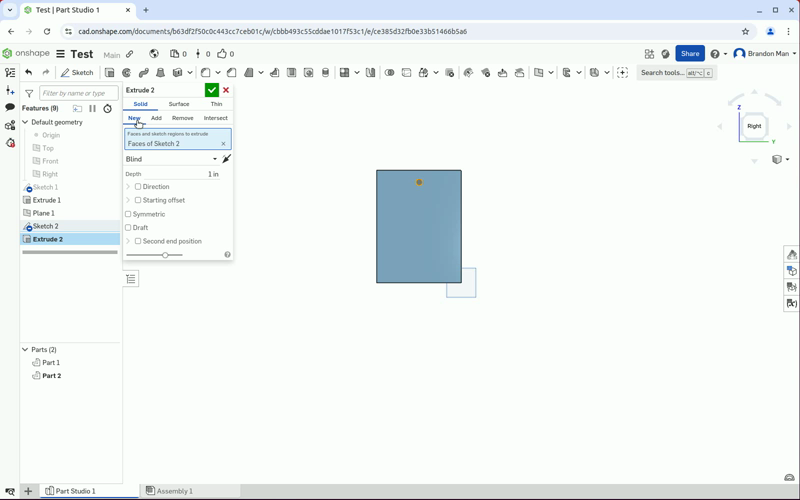
key(tab, 4)
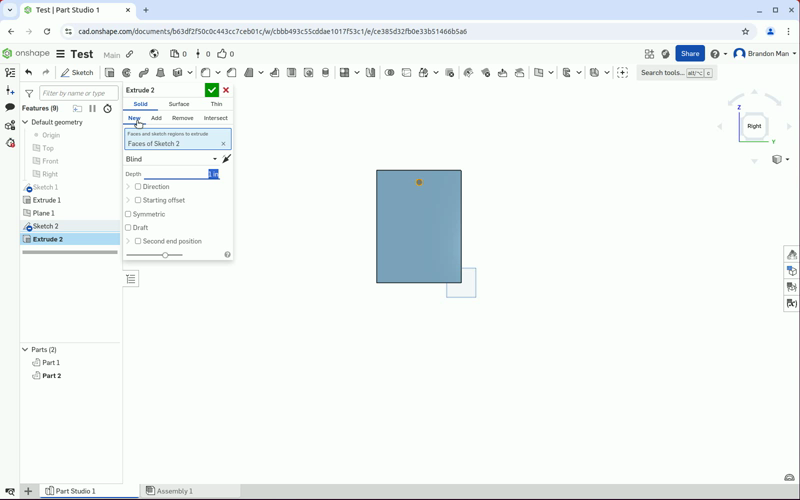
text(1.926)
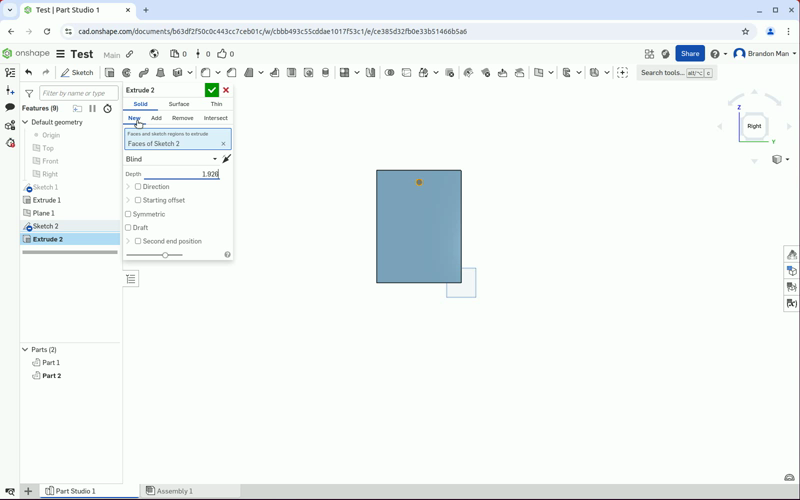
key(enter)
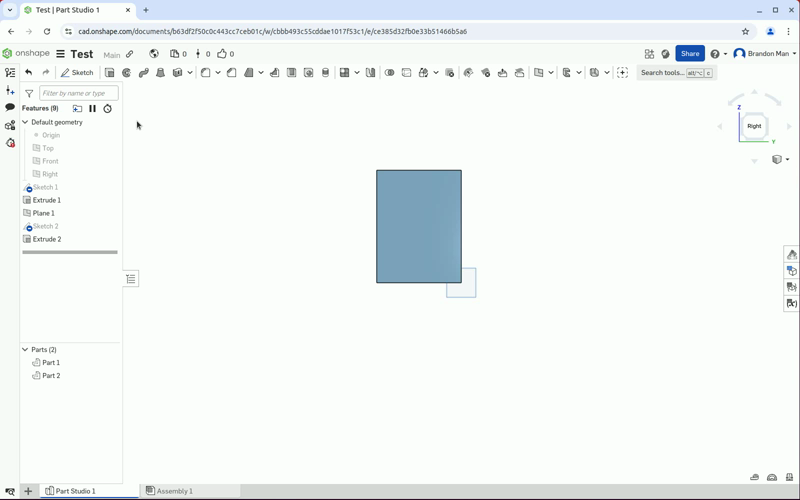
key(shift+h)
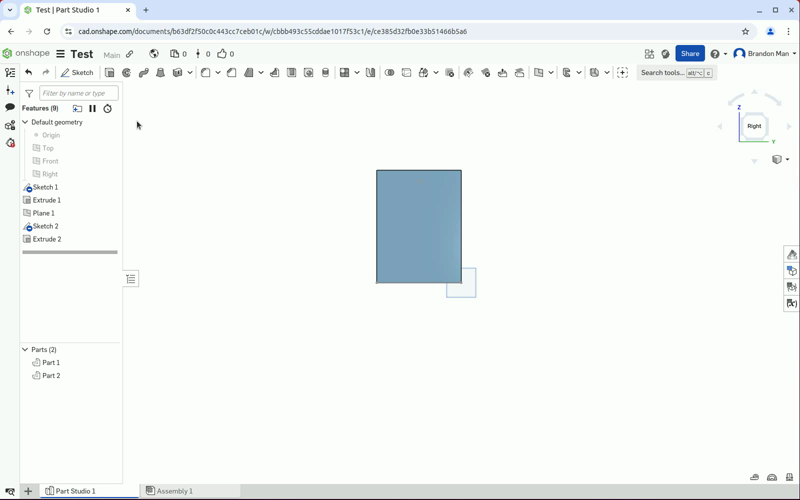
key(shift+h)
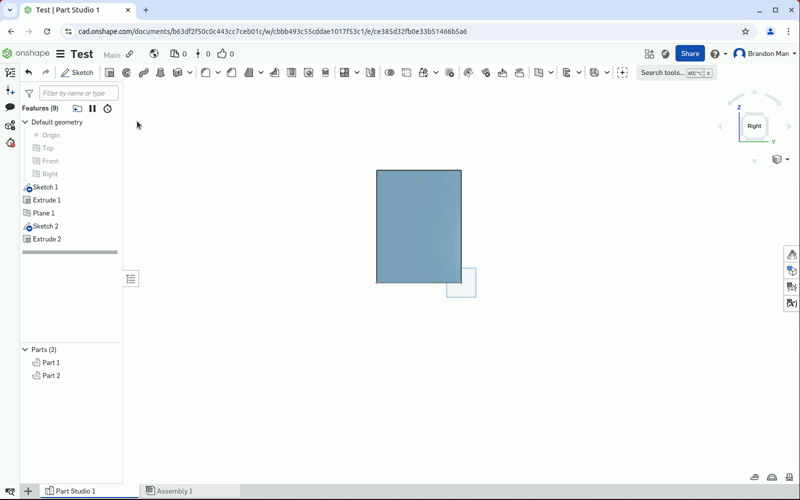
key(shift+7)
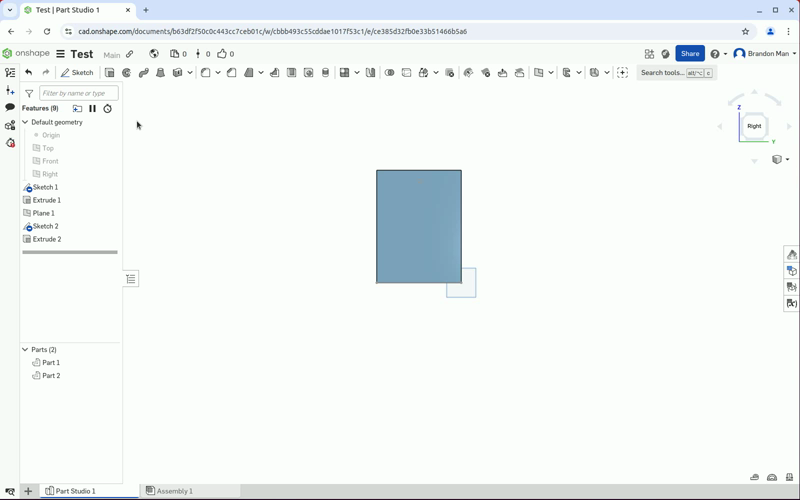
key(right, 2)
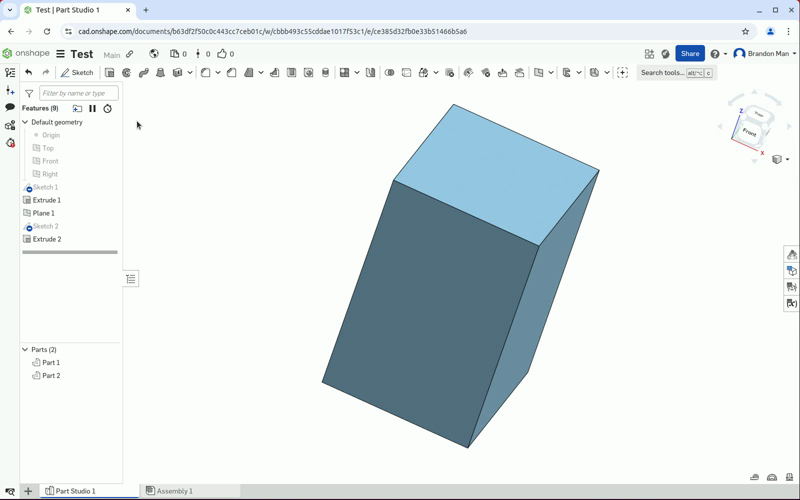
key(down, 2)
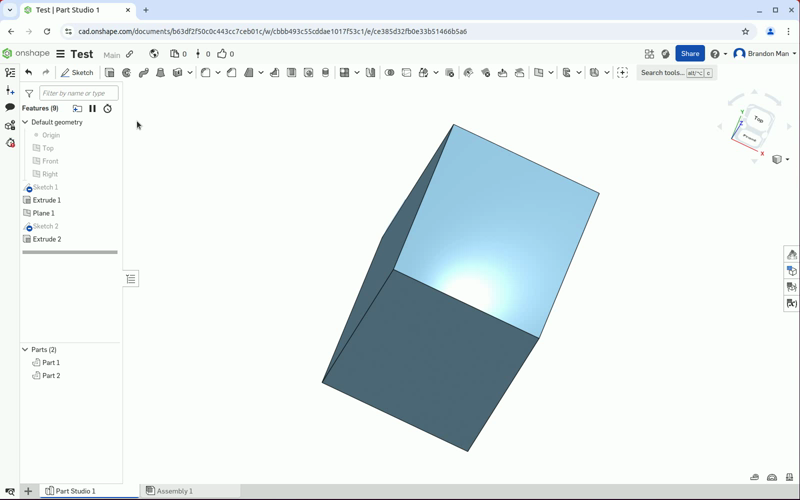
key(up, 2)
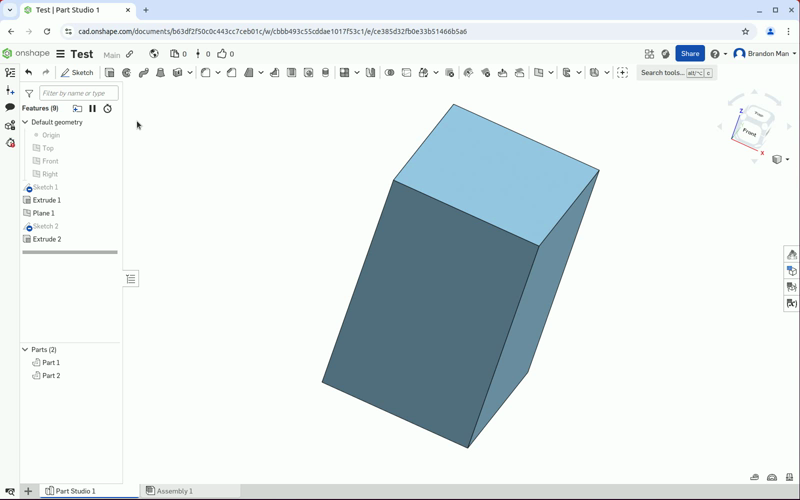
key(left, 2)
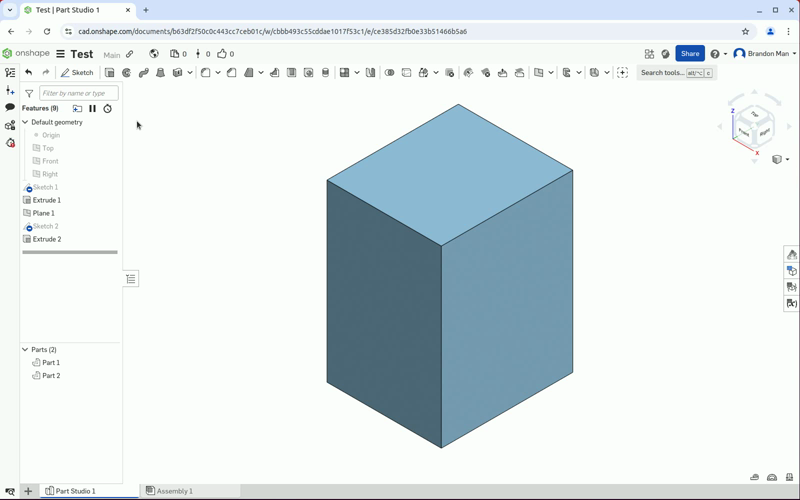
mouse_move(73, 189)
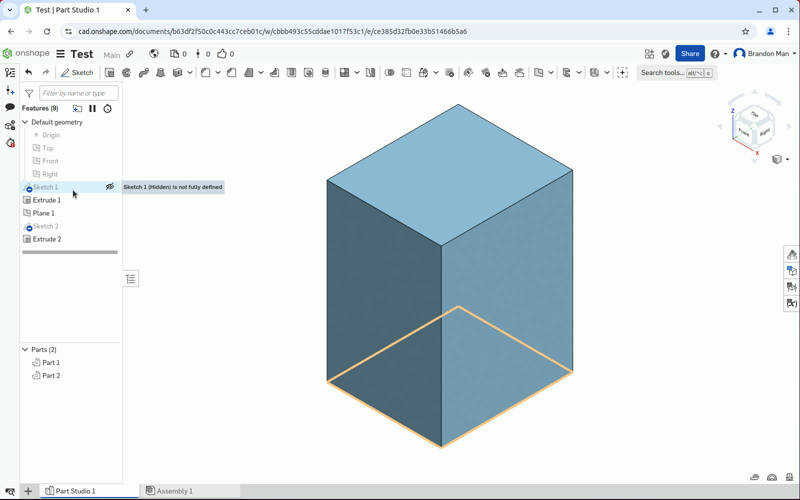
click(73, 189)